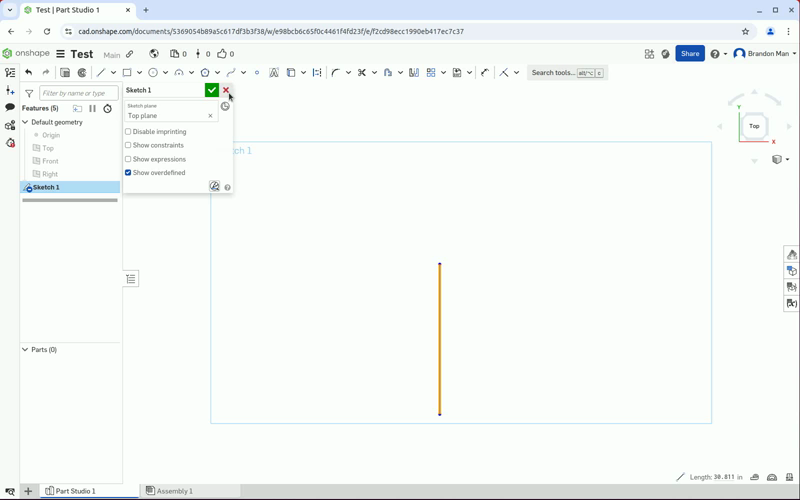
key(shift+h)
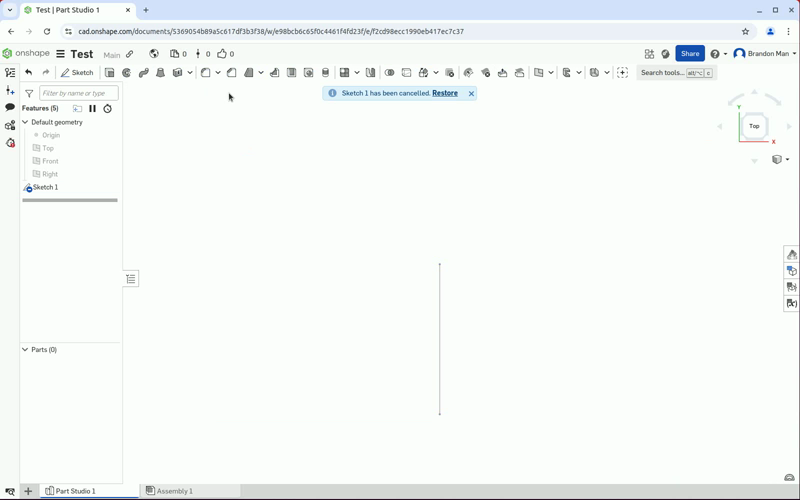
key(shift+s)
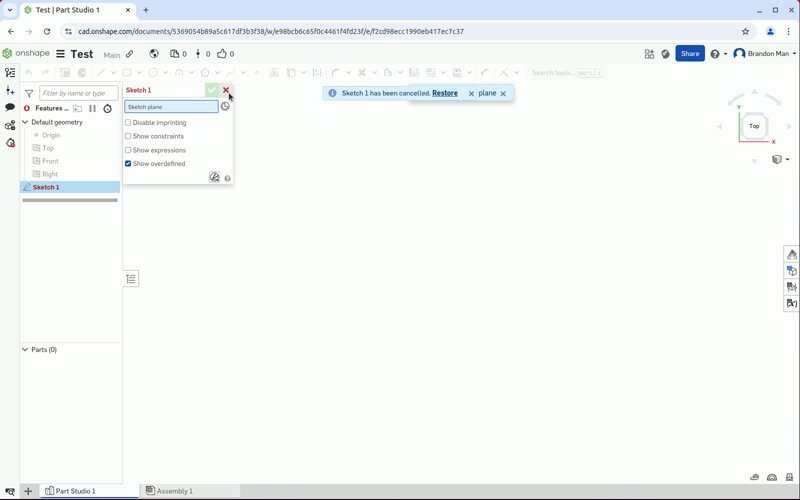
mouse_move(73, 150)
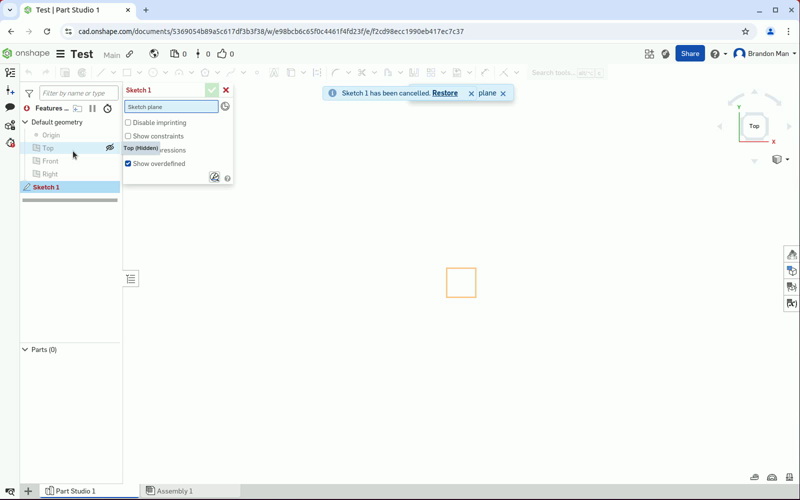
click(73, 150)
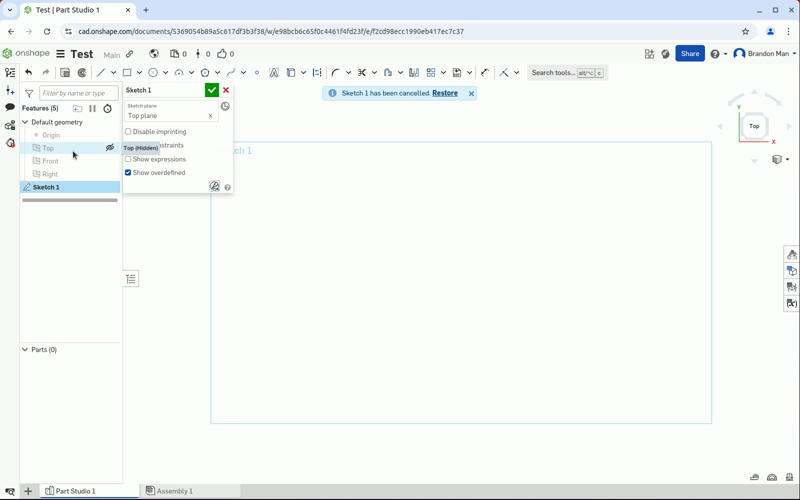
mouse_move(73, 352)
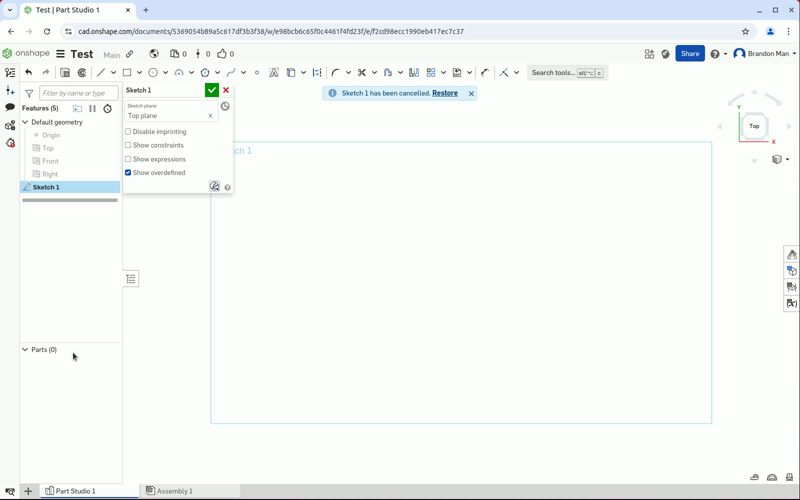
key(y)
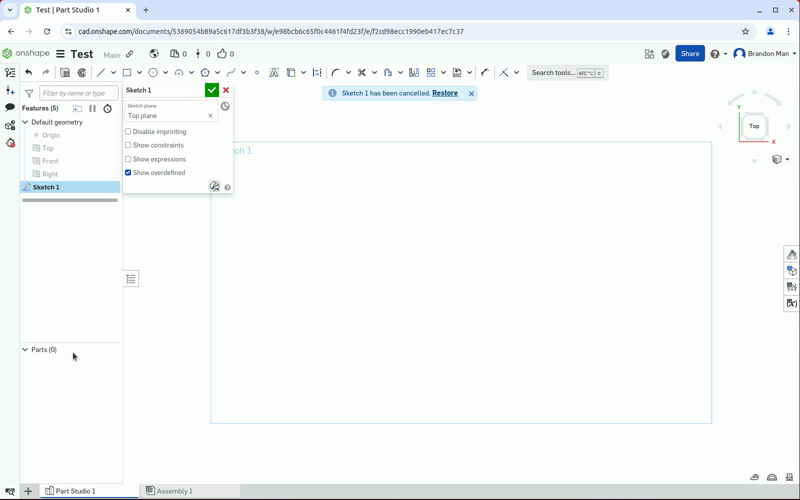
key(c)
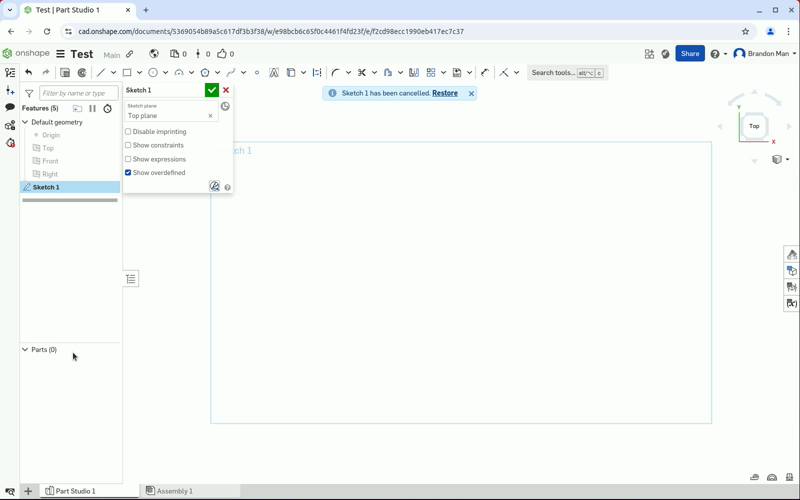
key_down(shift)
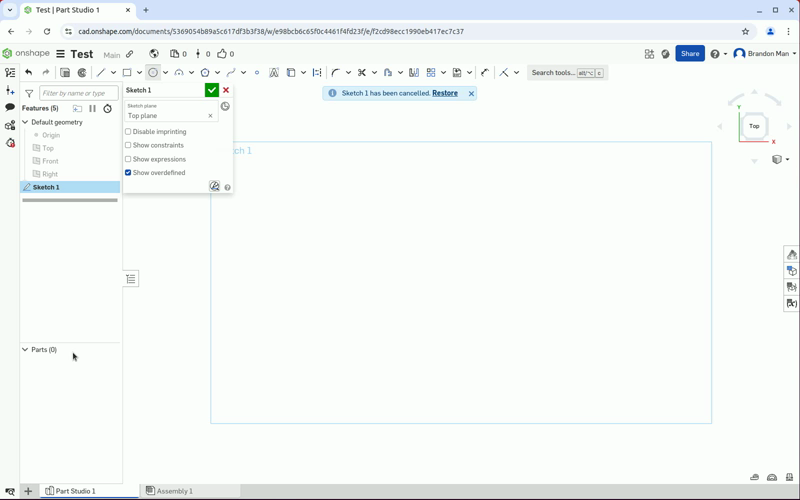
mouse_move(460, 282)
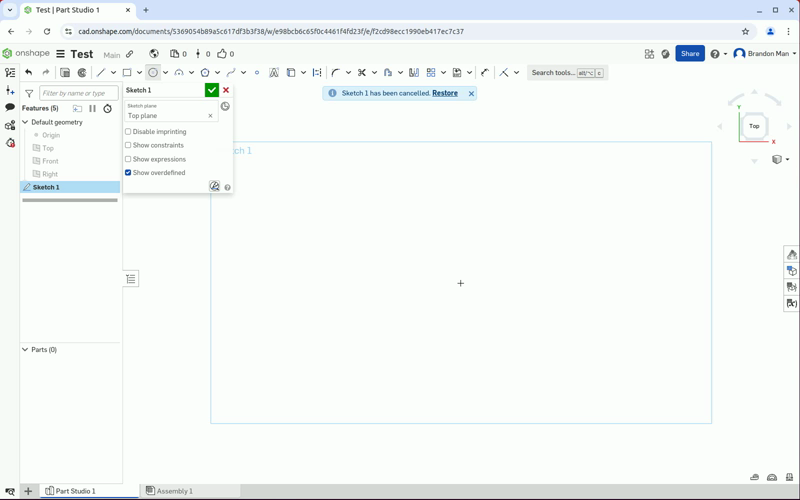
click(460, 282)
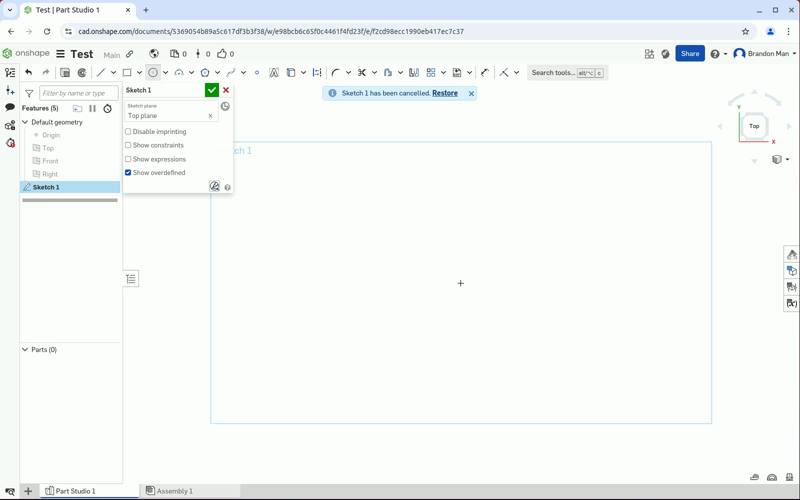
key_up(shift)
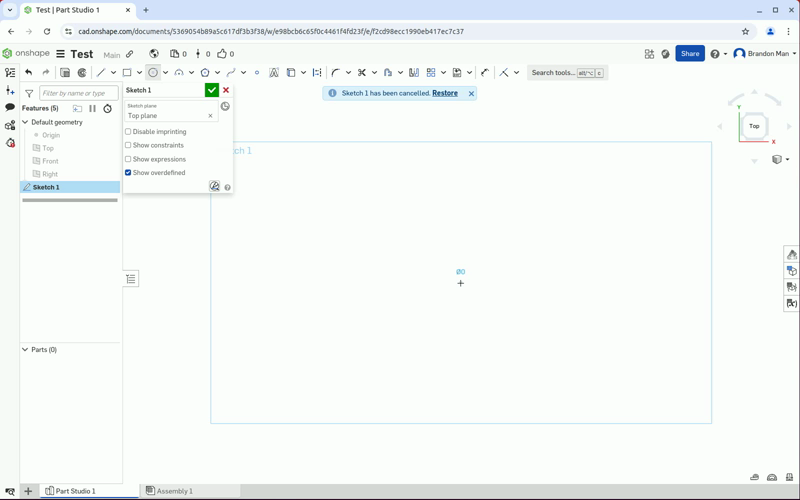
mouse_move(472, 282)
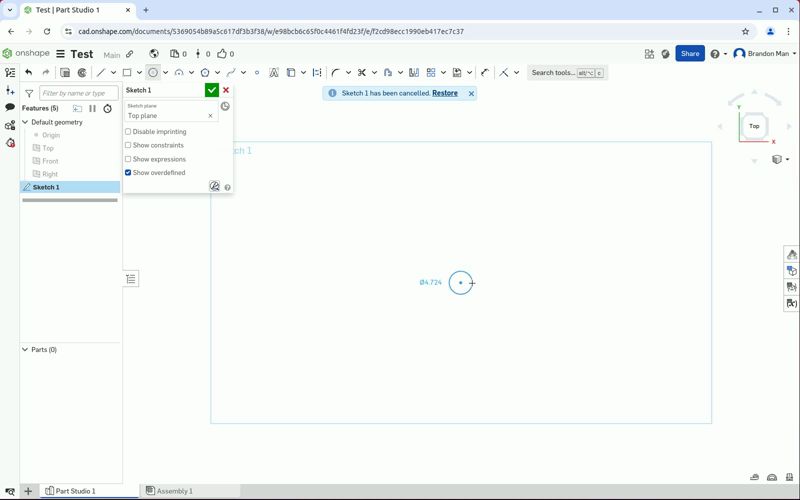
click(472, 282)
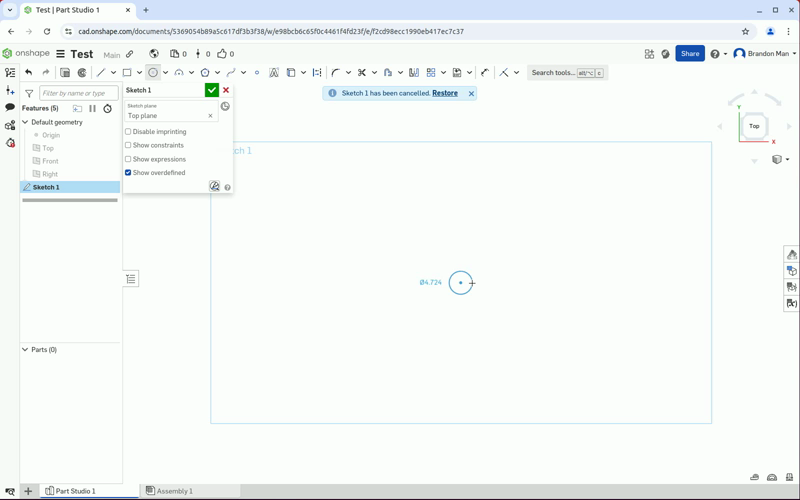
key(esc)
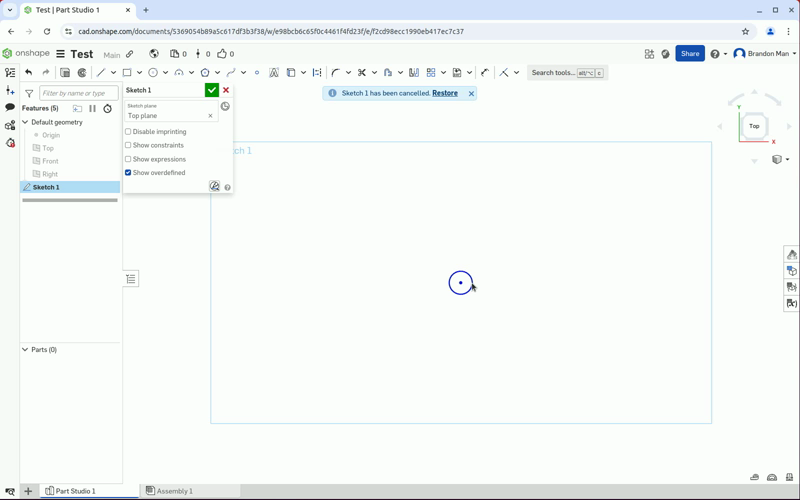
mouse_move(465, 290)
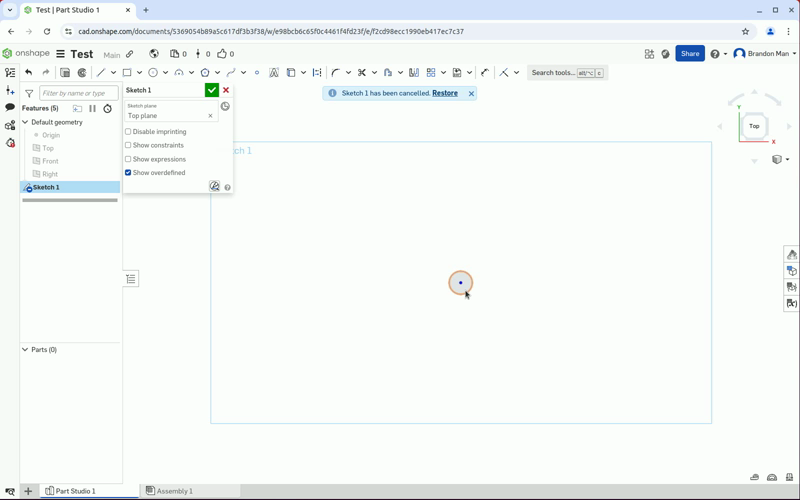
scroll(6)
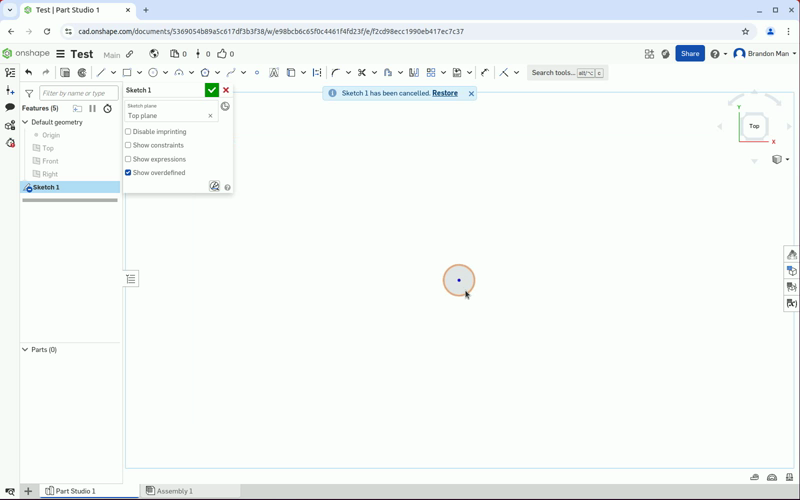
scroll(6)
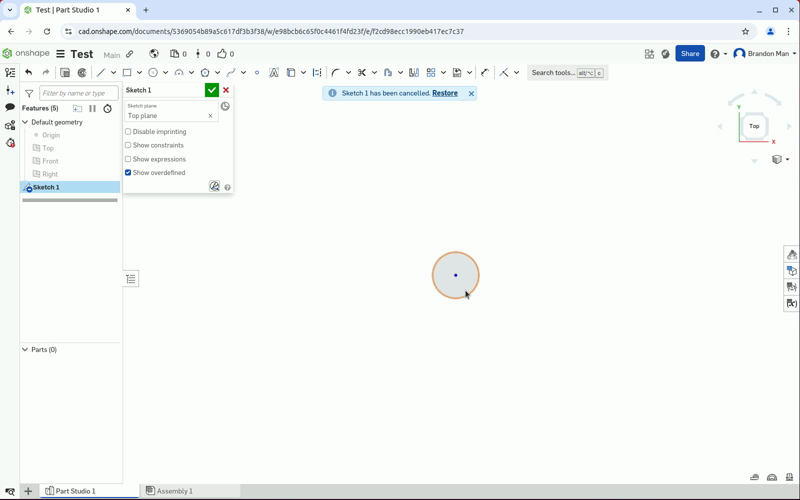
scroll(6)
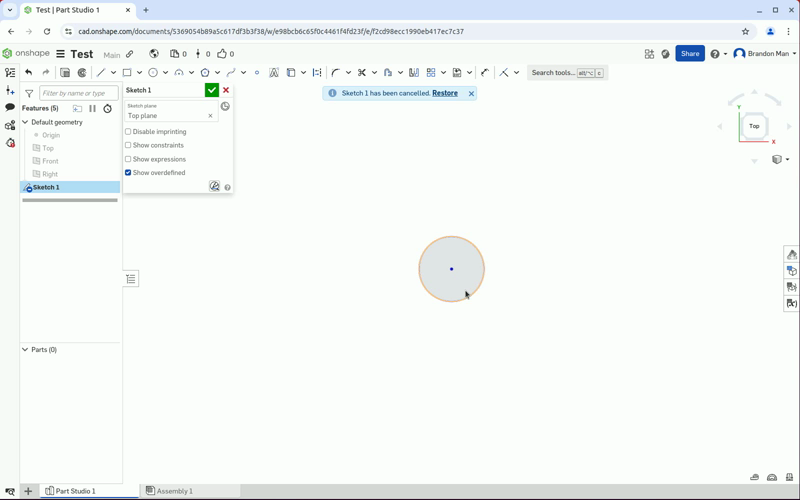
scroll(6)
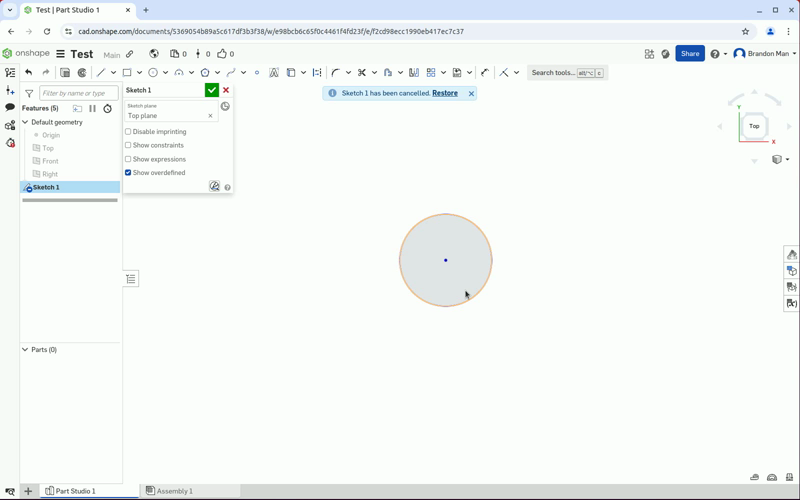
scroll(6)
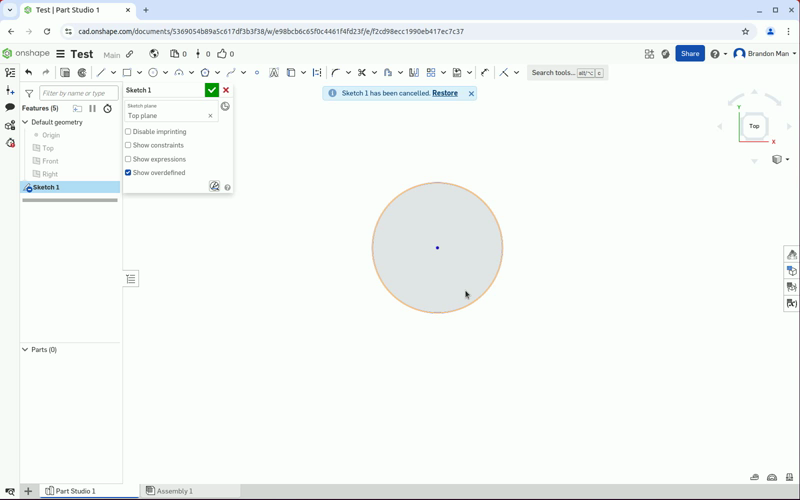
scroll(6)
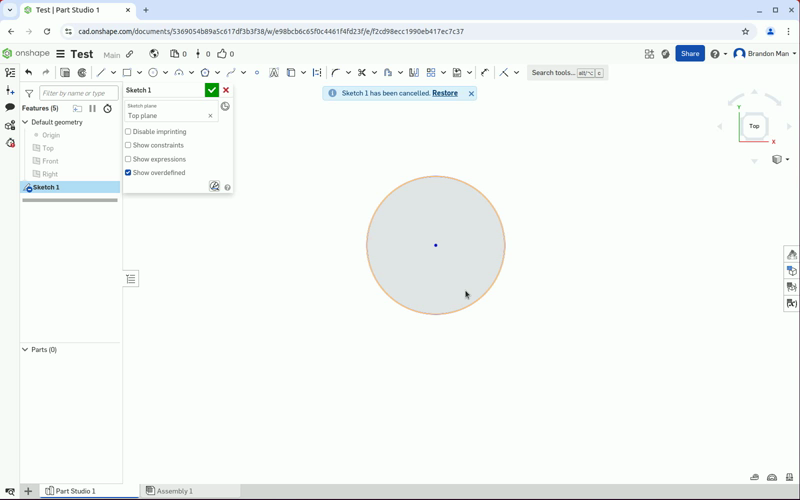
scroll(6)
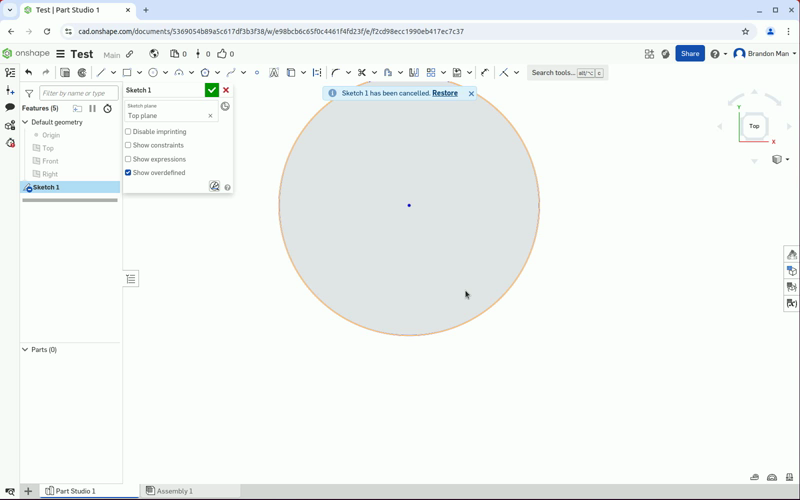
click(465, 290)
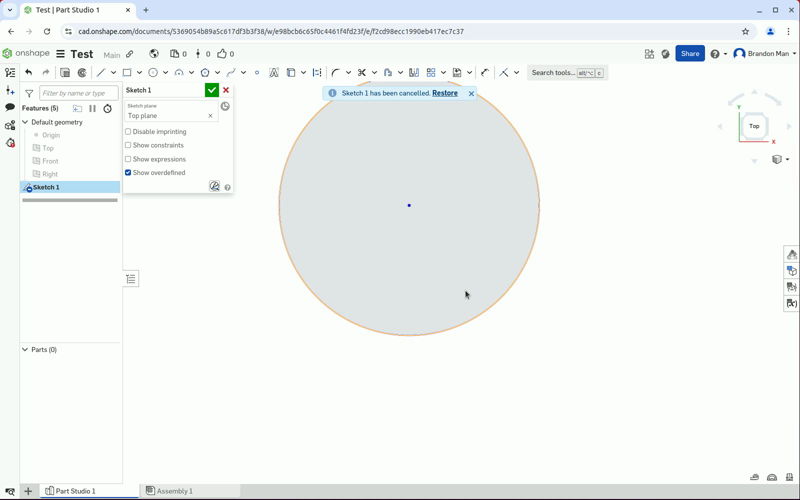
scroll(-6)
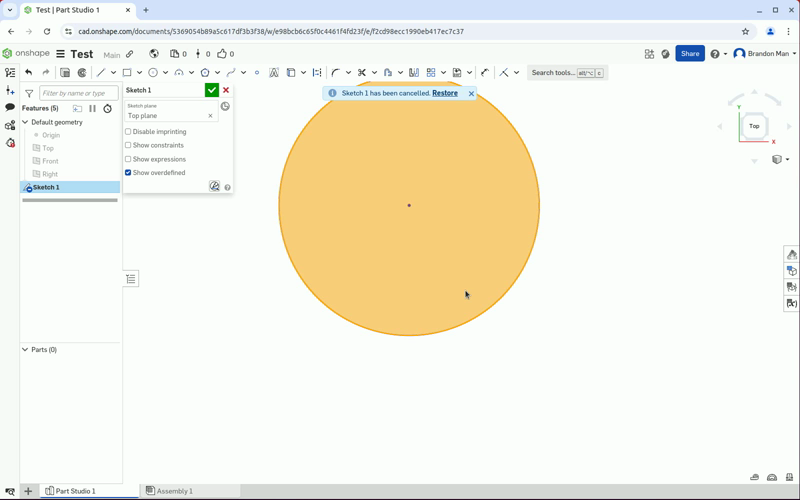
scroll(-6)
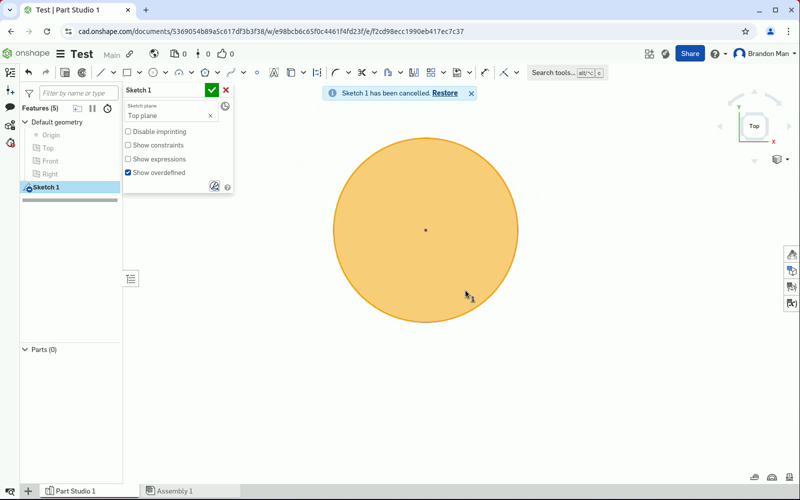
scroll(-6)
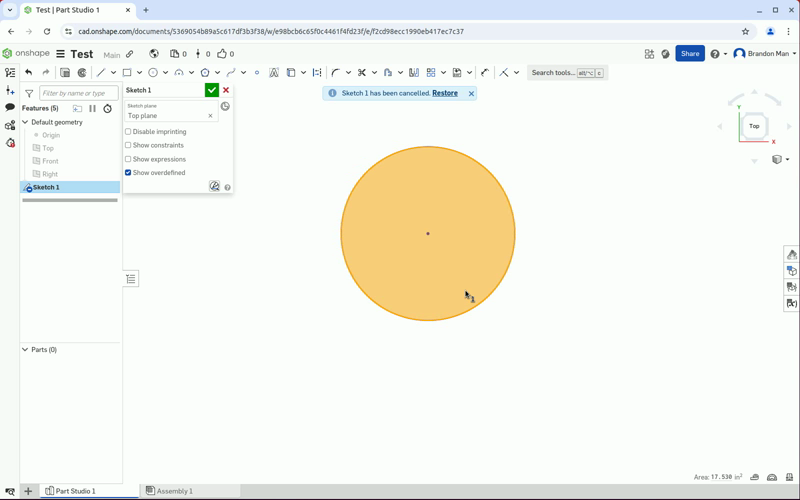
scroll(-6)
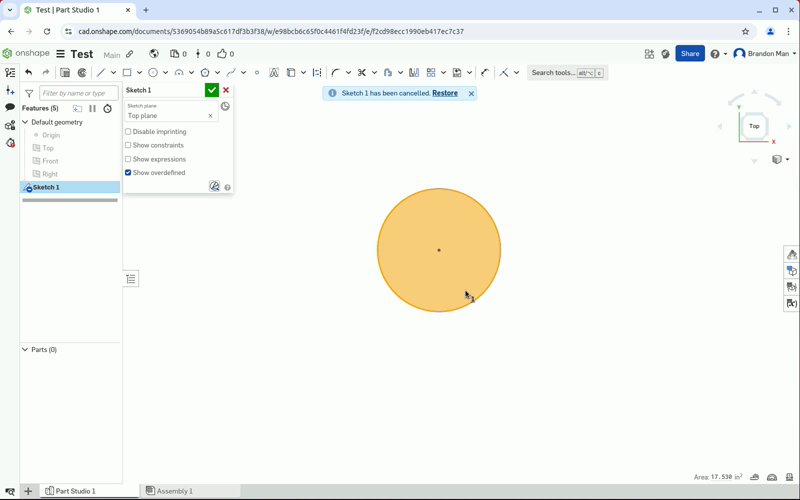
scroll(-6)
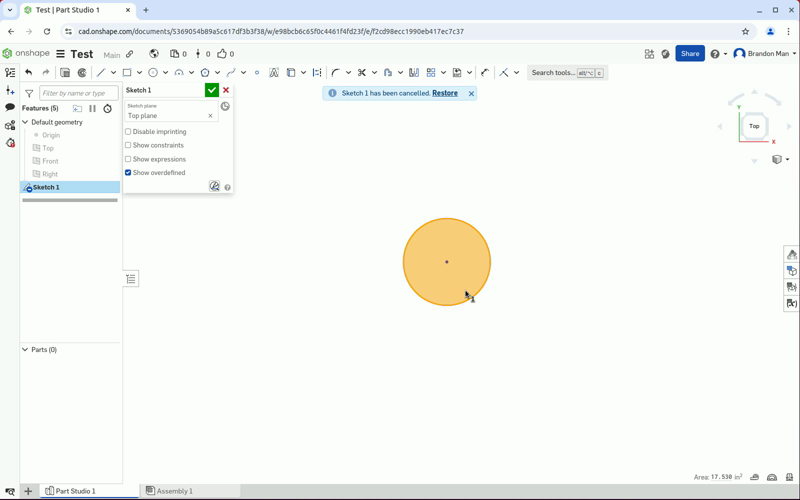
scroll(-6)
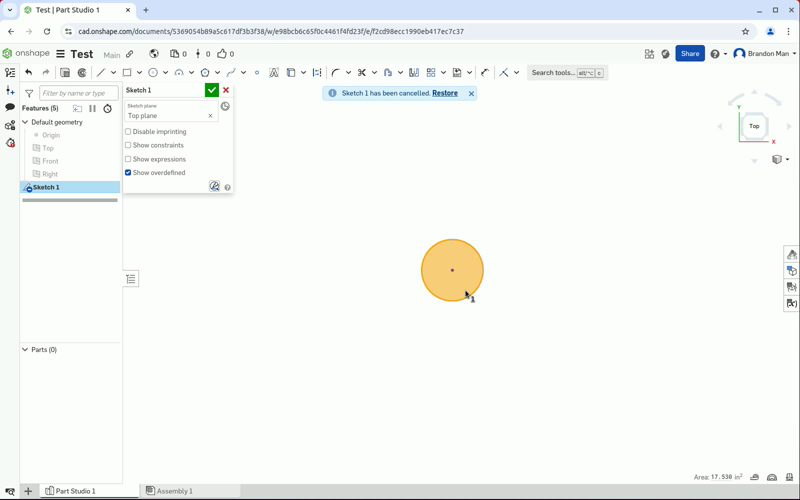
scroll(-6)
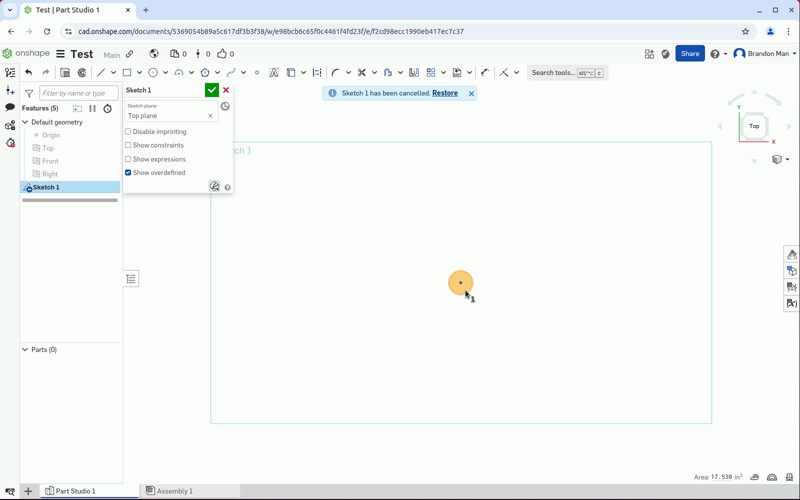
mouse_move(73, 352)
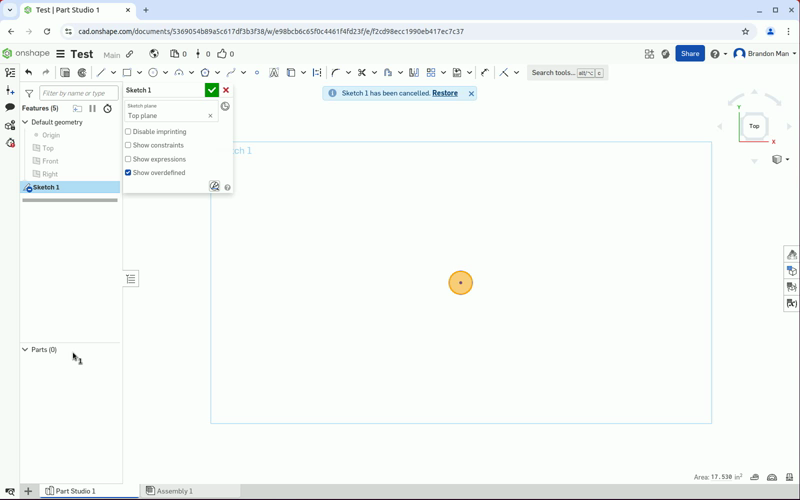
key(shift+y)
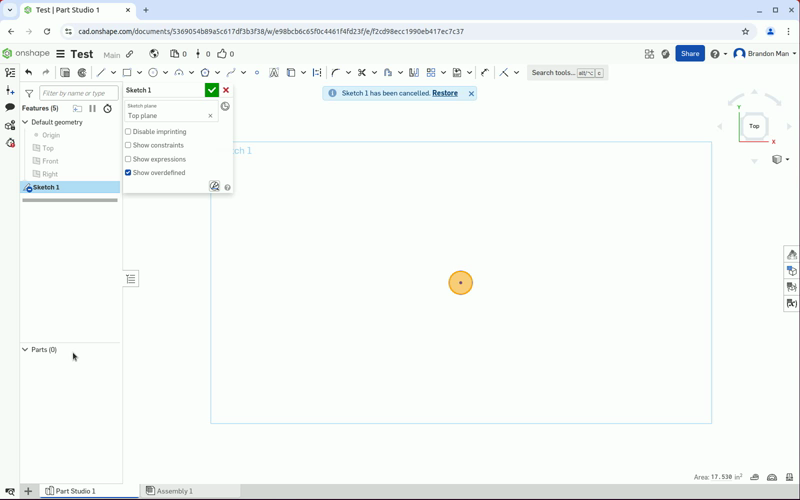
key(shift+e)
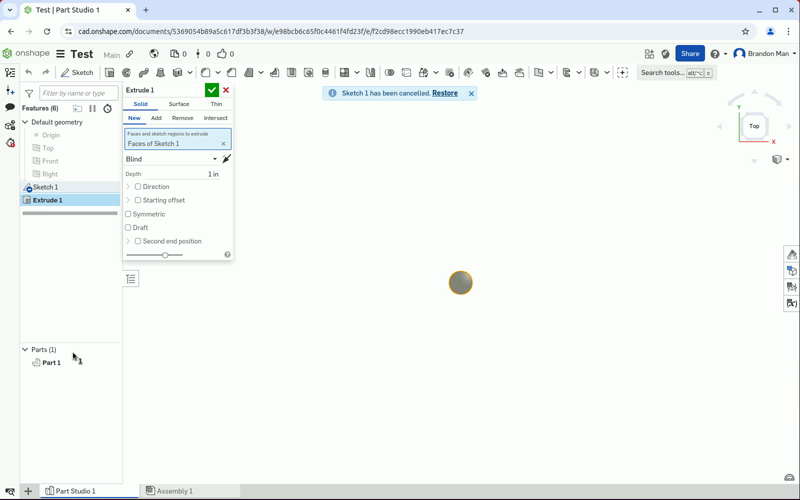
mouse_move(143, 106)
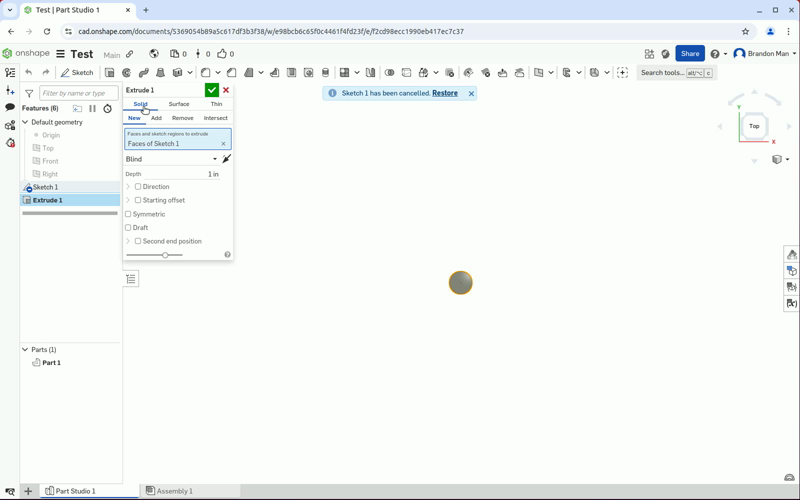
click(143, 106)
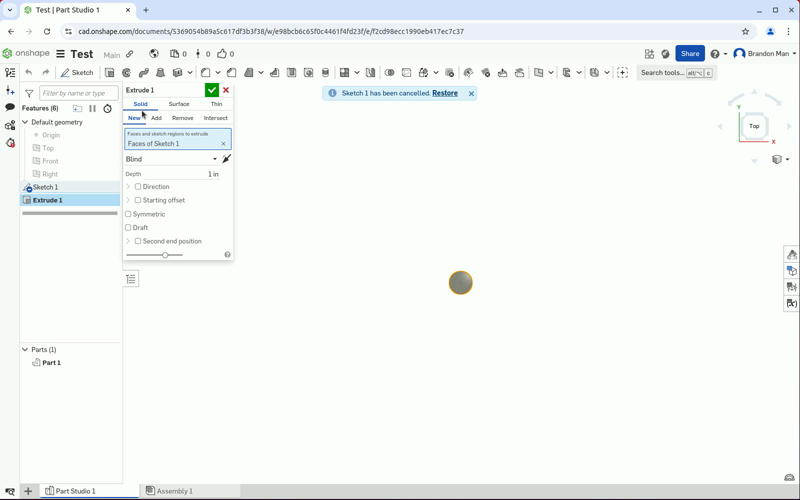
mouse_move(137, 120)
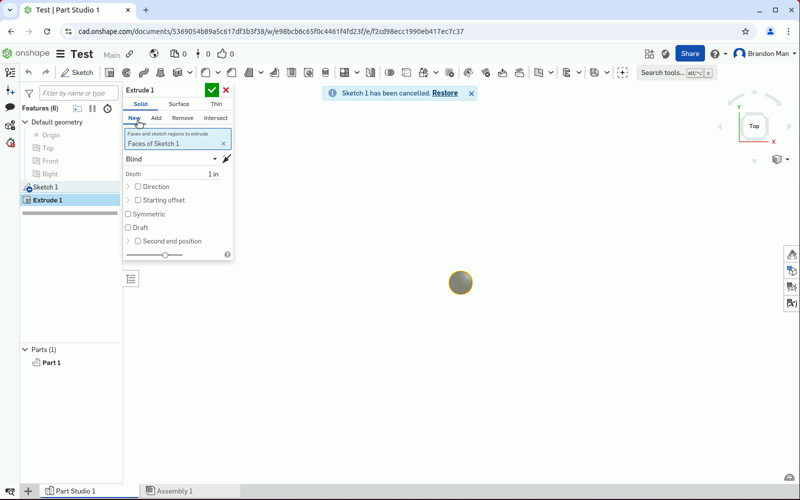
click(137, 120)
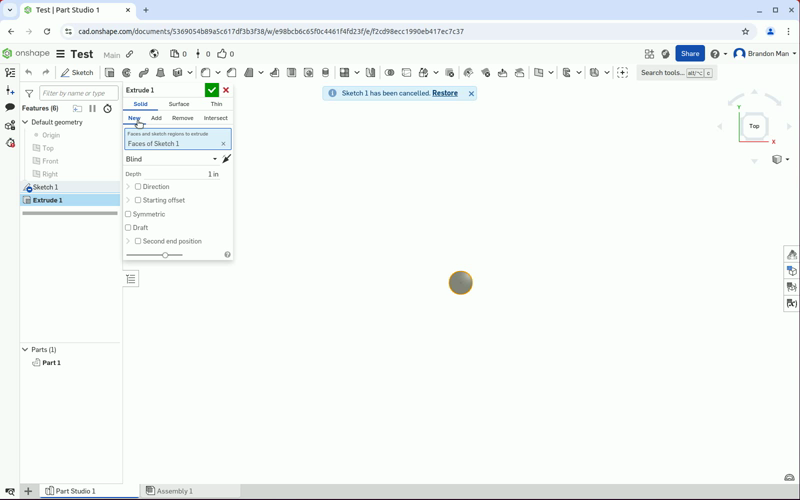
key(tab, 4)
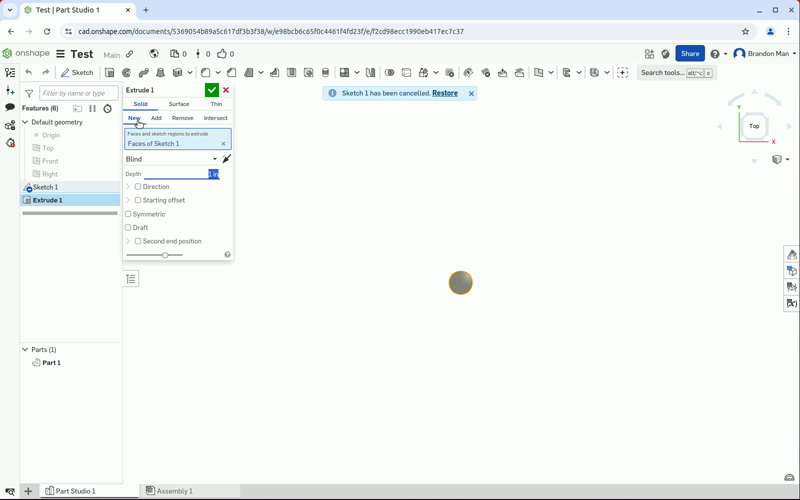
text(11.554)
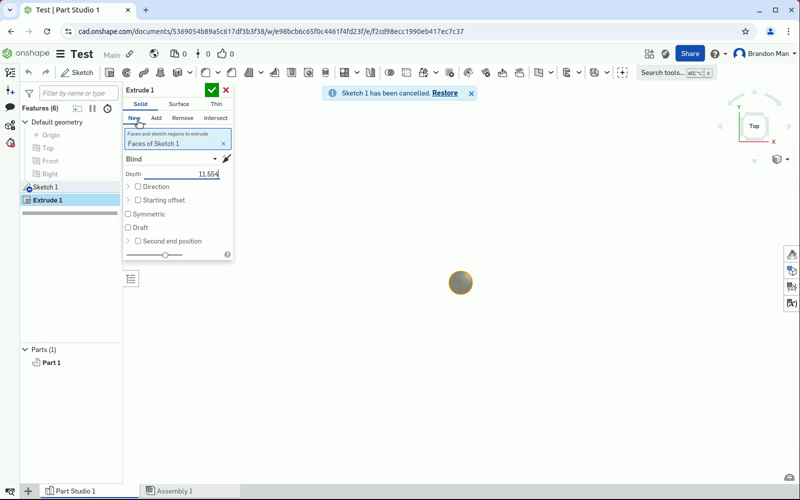
key(enter)
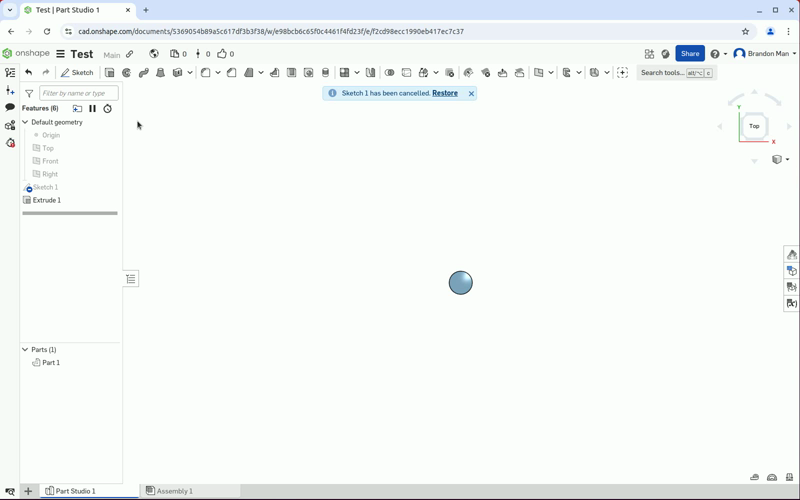
key(shift+h)
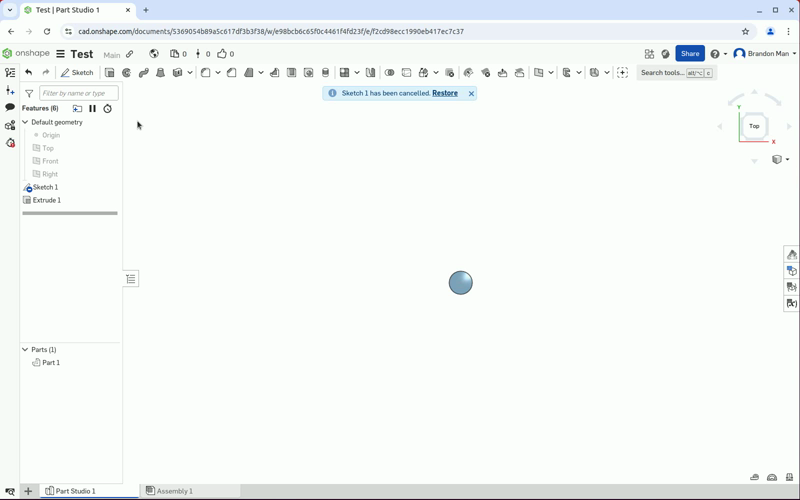
key(shift+h)
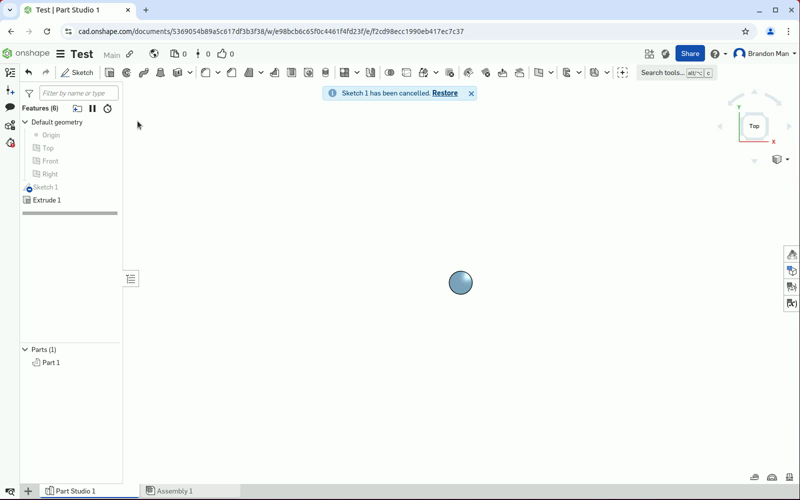
mouse_move(73, 189)
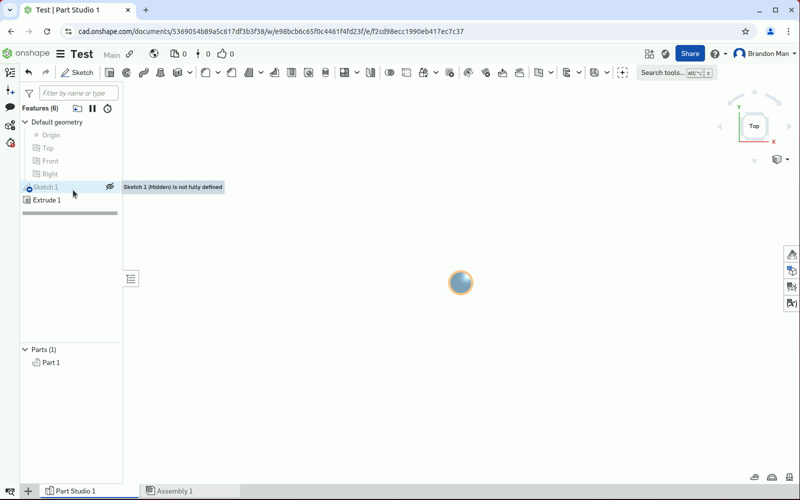
click(73, 189)
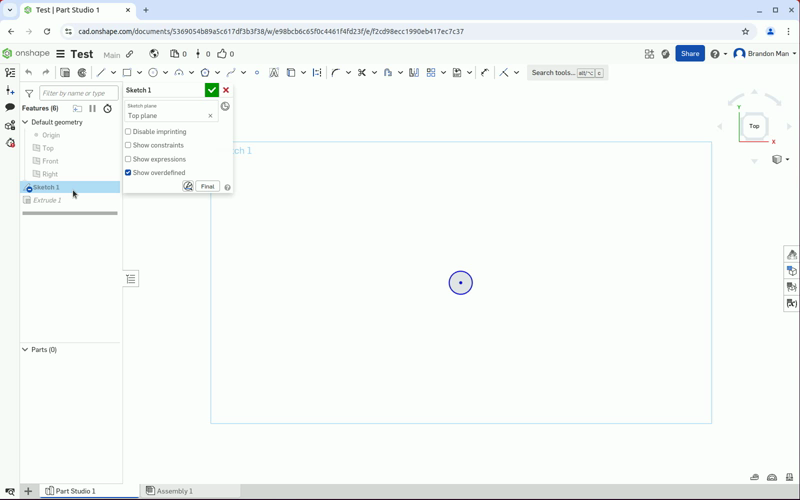
mouse_move(229, 92)
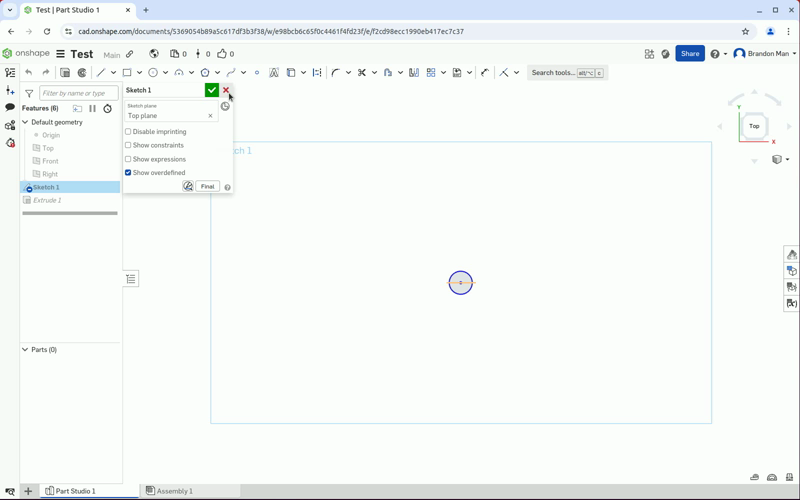
click(229, 92)
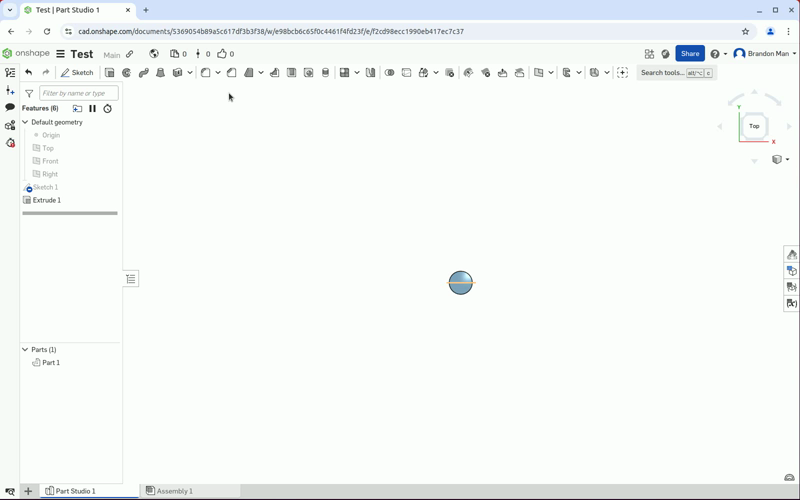
mouse_move(541, 75)
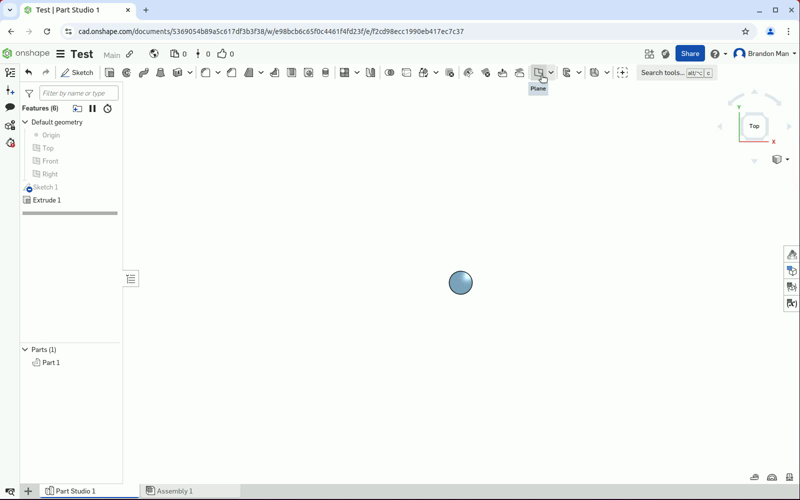
click(541, 75)
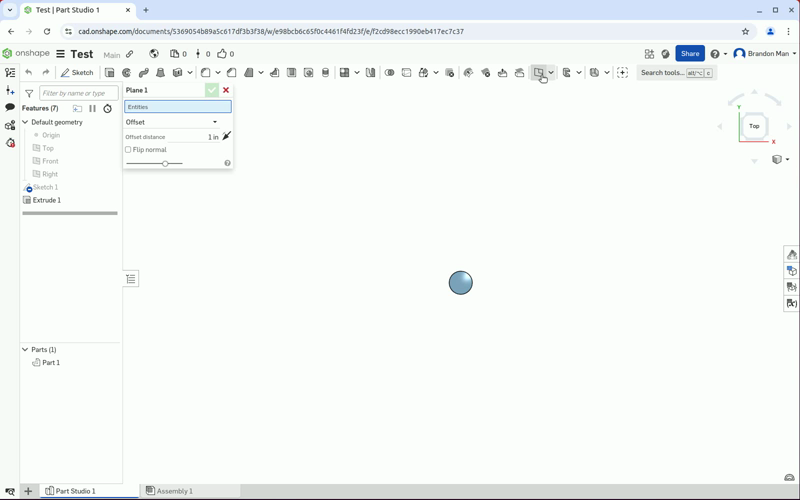
mouse_move(73, 150)
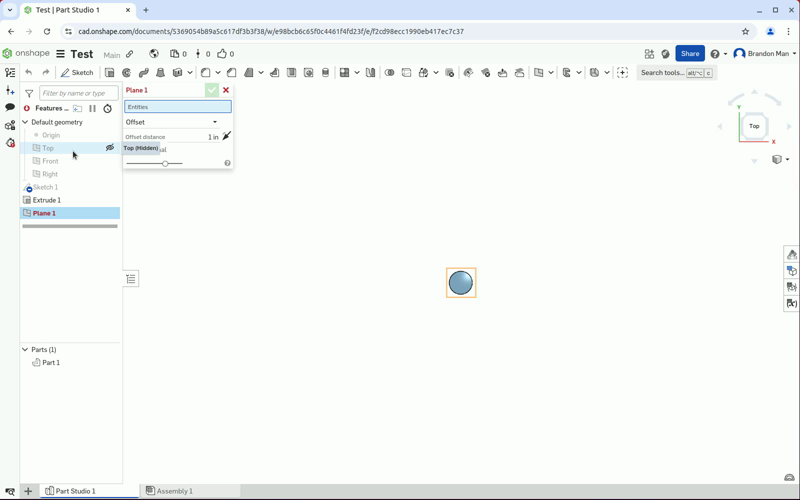
click(73, 150)
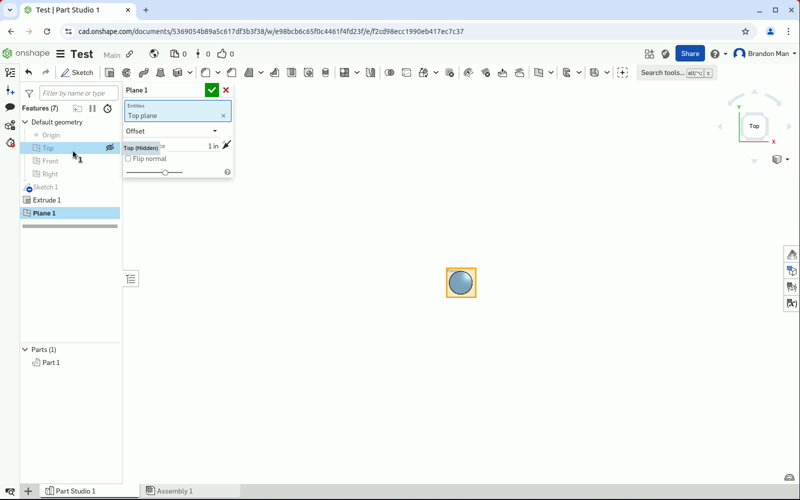
key(tab, 2)
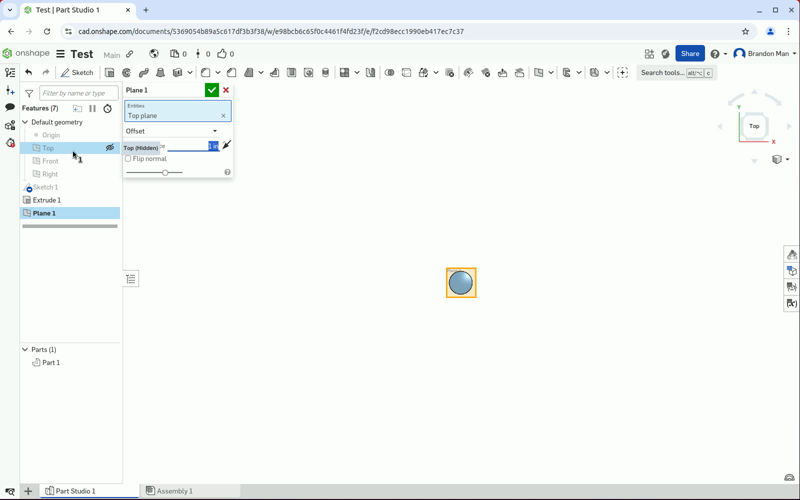
text(11.554)
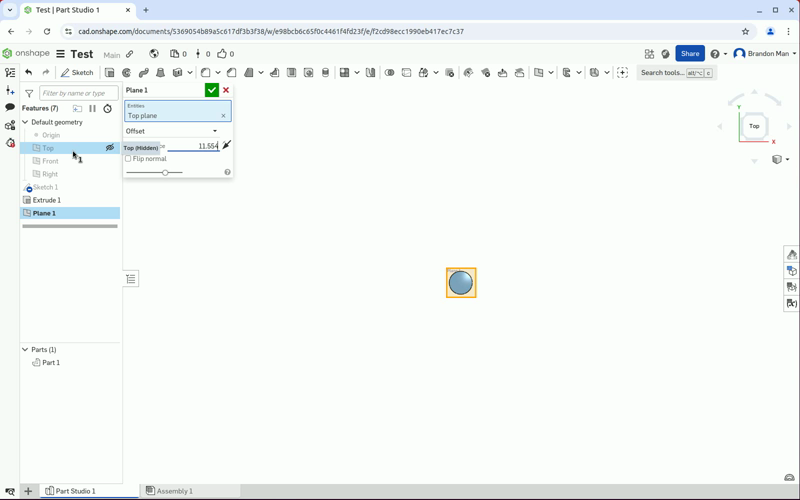
key(enter, 2)
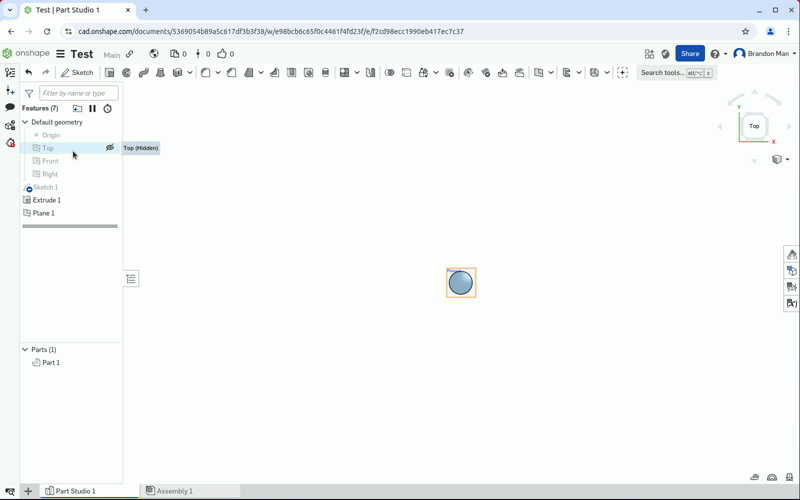
key(shift+s)
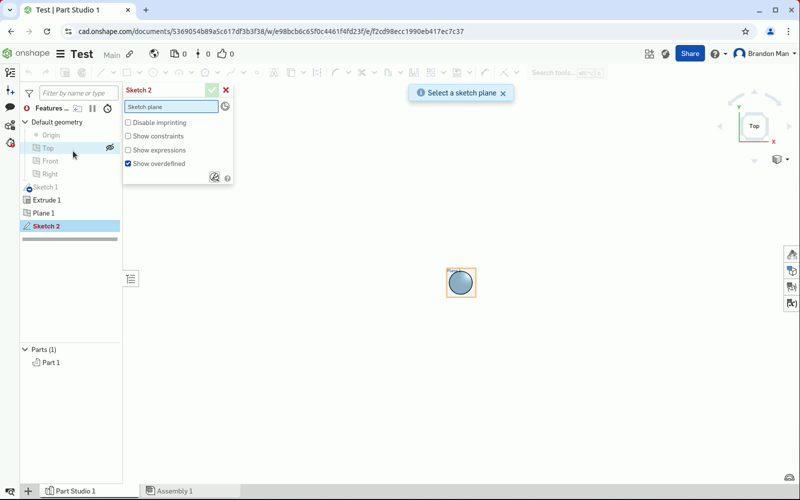
mouse_move(73, 215)
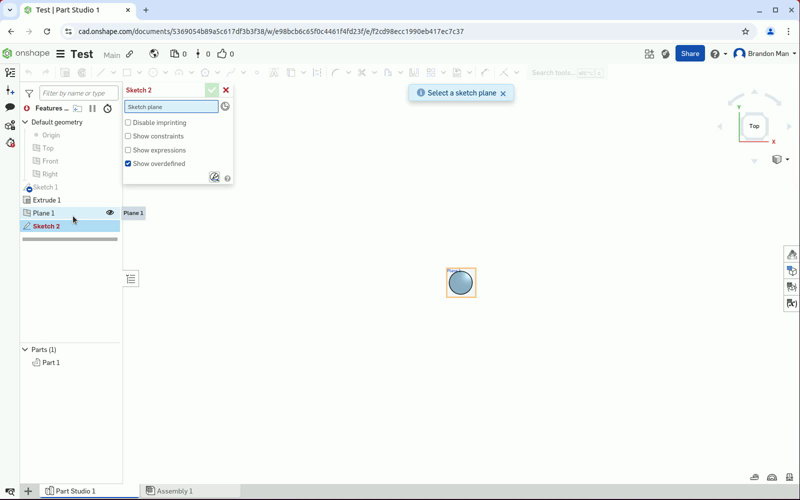
click(73, 215)
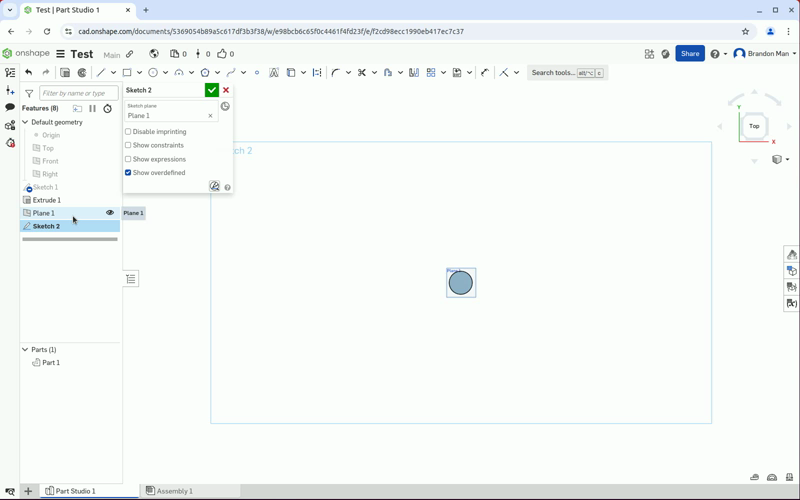
mouse_move(73, 352)
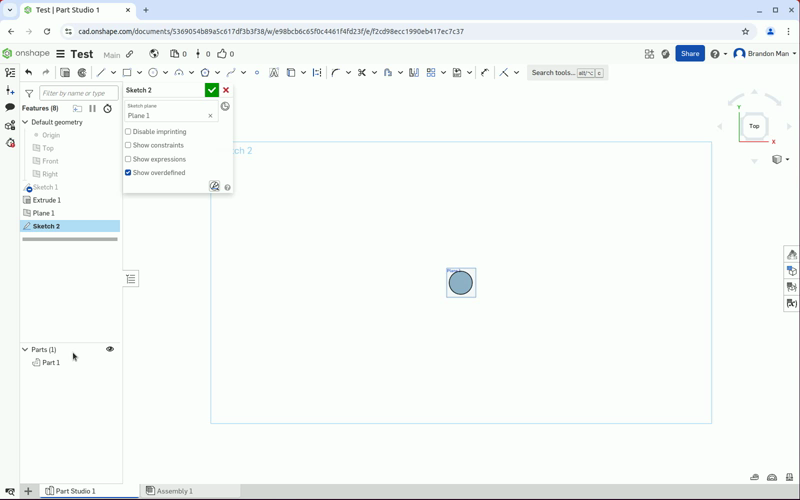
key(y)
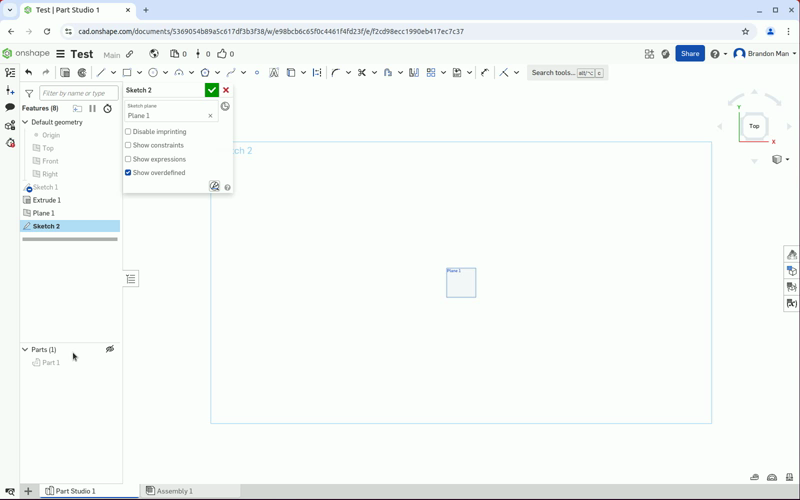
key(c)
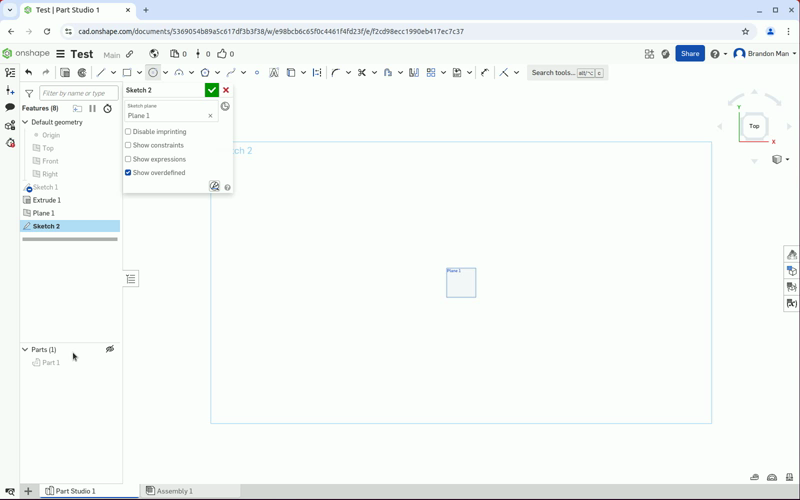
key_down(shift)
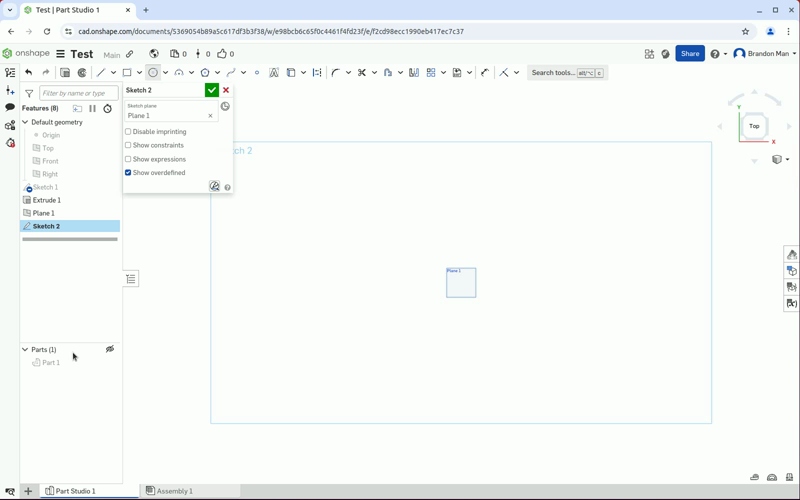
mouse_move(456, 282)
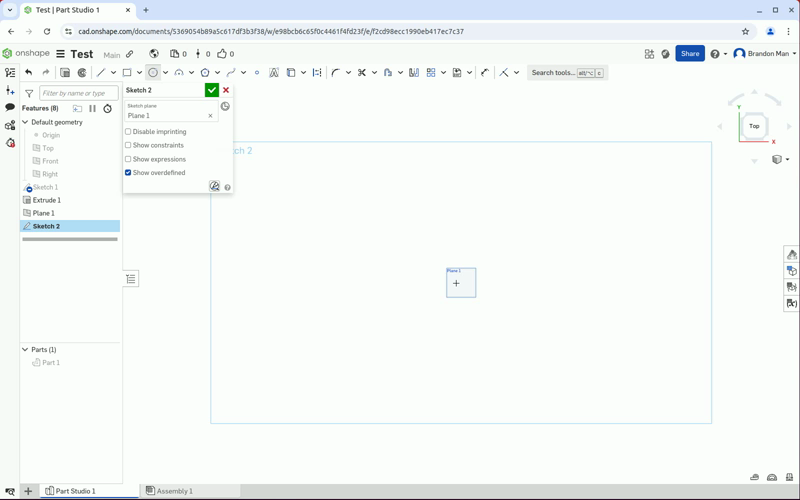
click(456, 282)
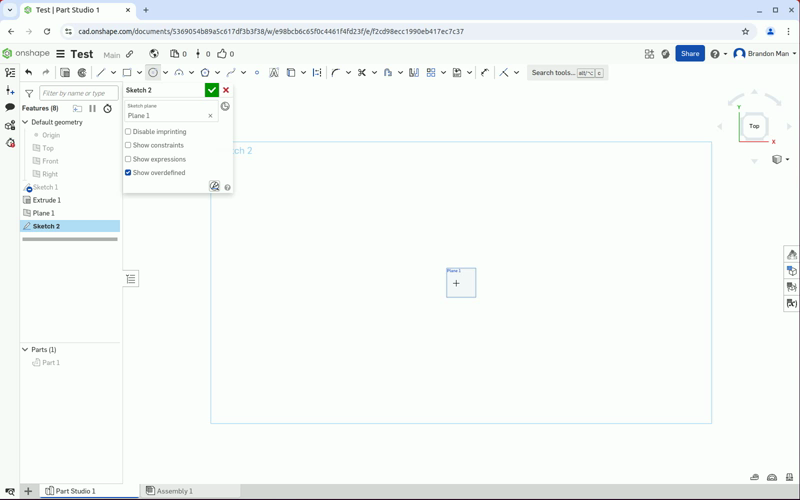
key_up(shift)
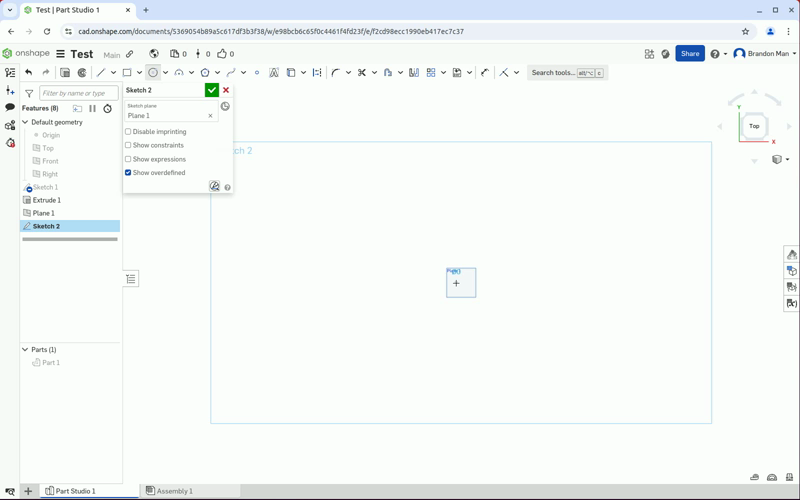
mouse_move(461, 282)
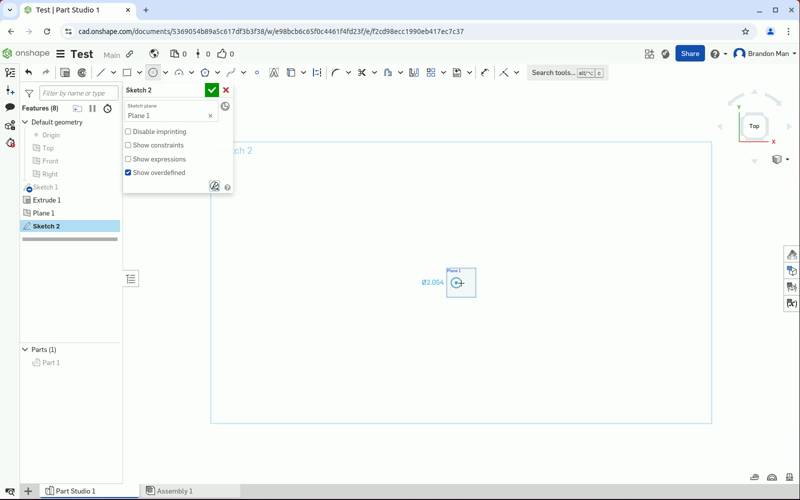
click(461, 282)
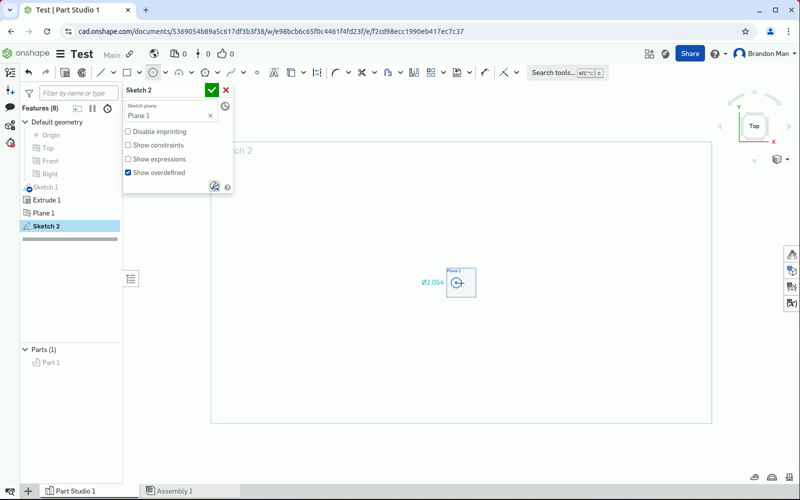
key(esc)
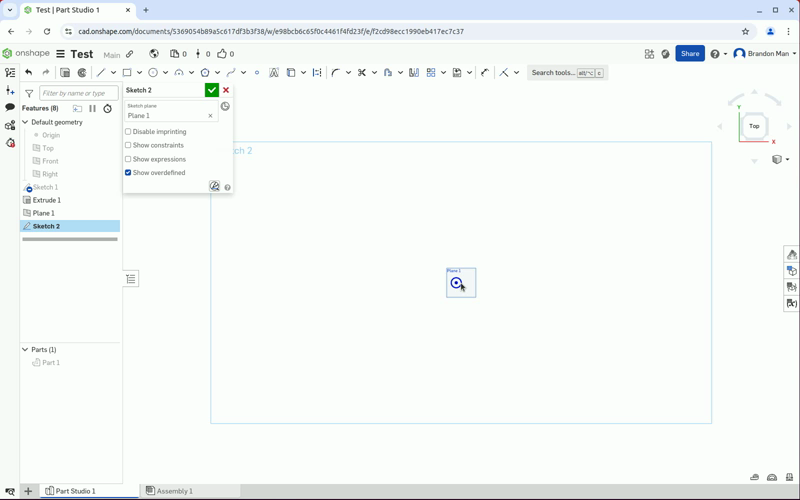
mouse_move(453, 284)
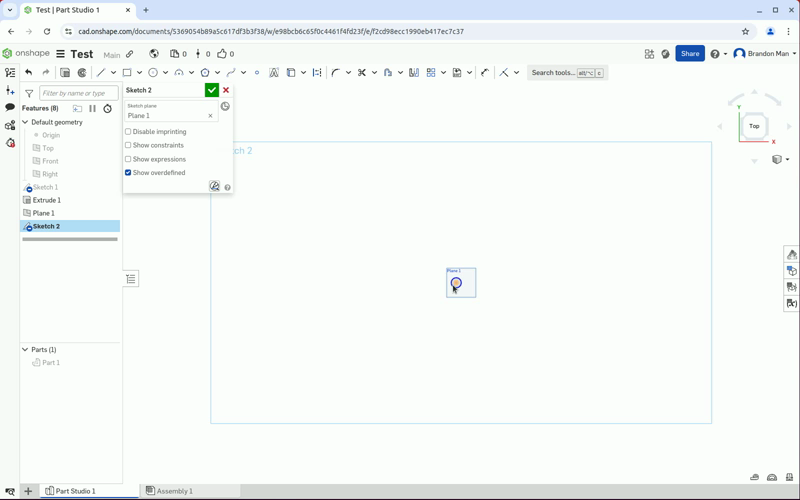
scroll(6)
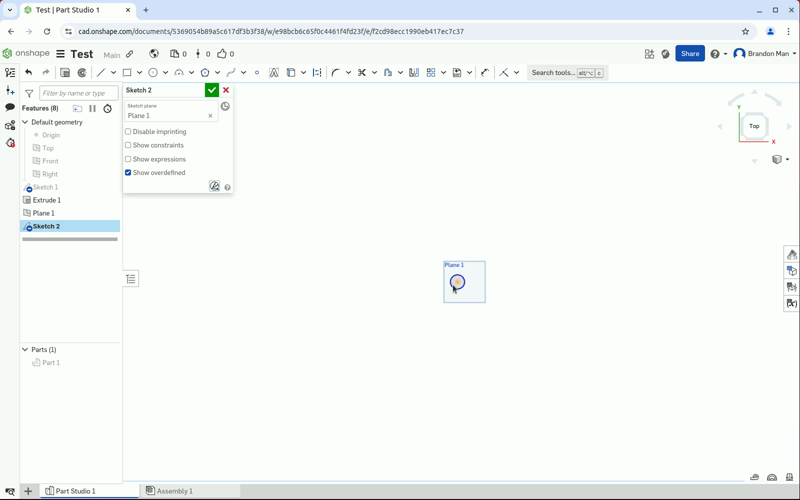
scroll(6)
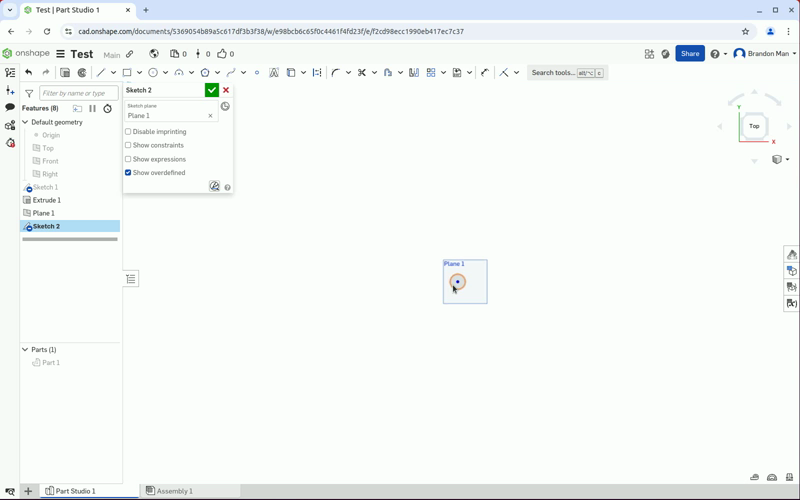
scroll(6)
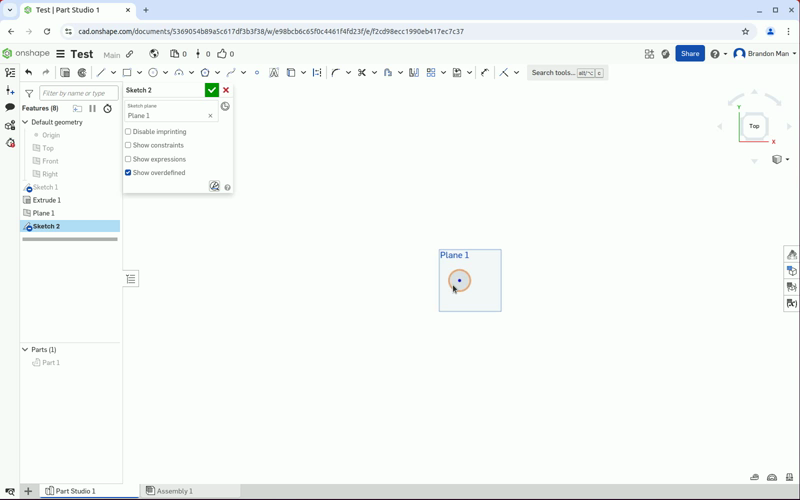
scroll(6)
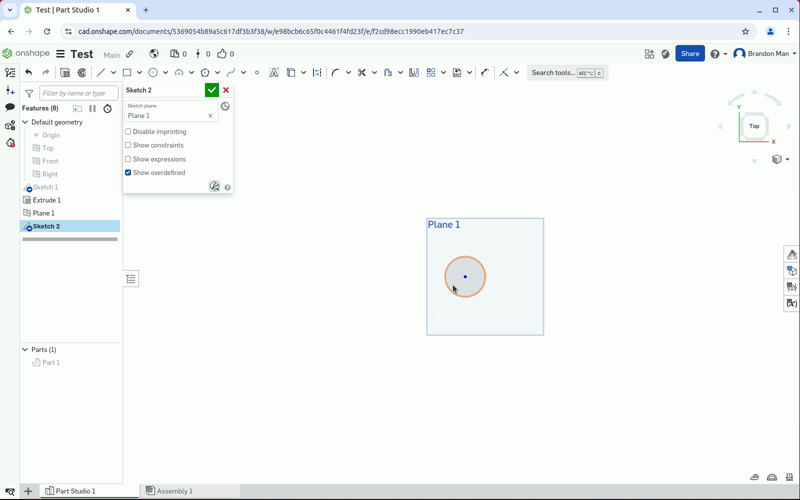
scroll(6)
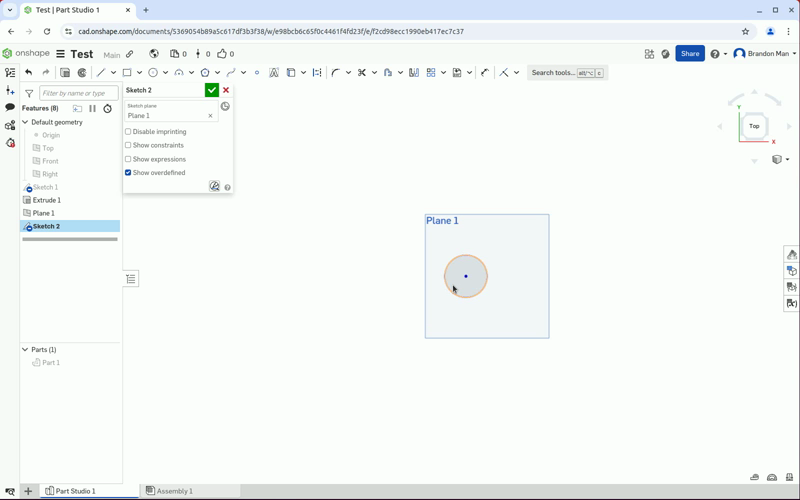
scroll(6)
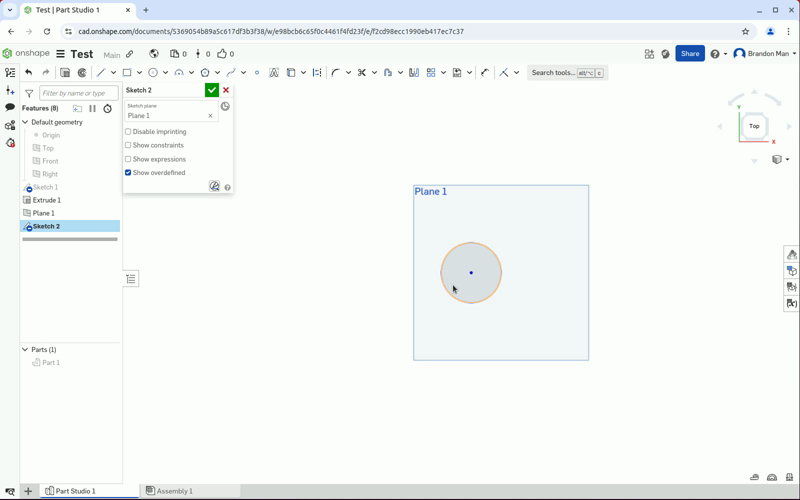
scroll(6)
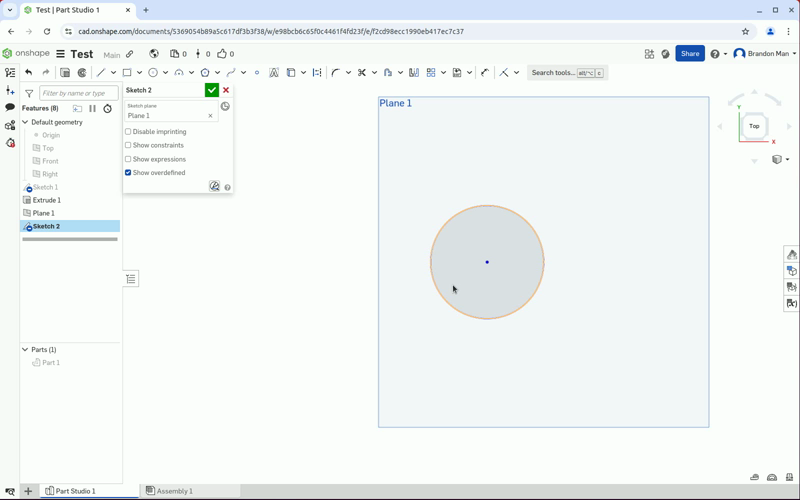
click(453, 284)
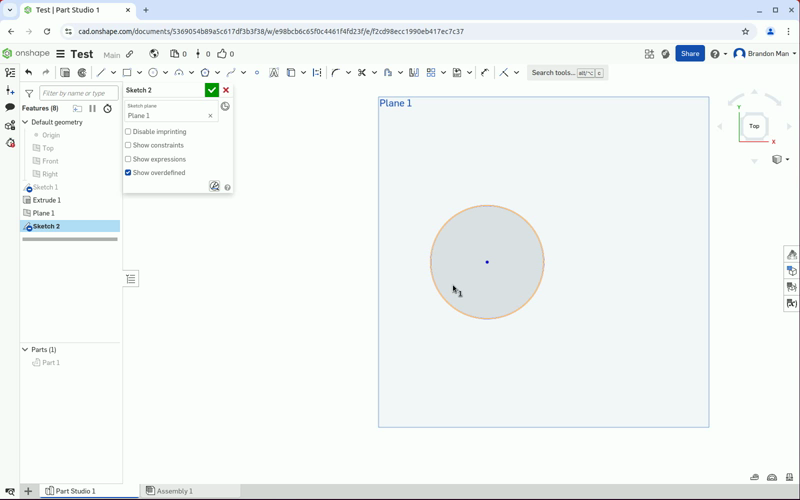
scroll(-6)
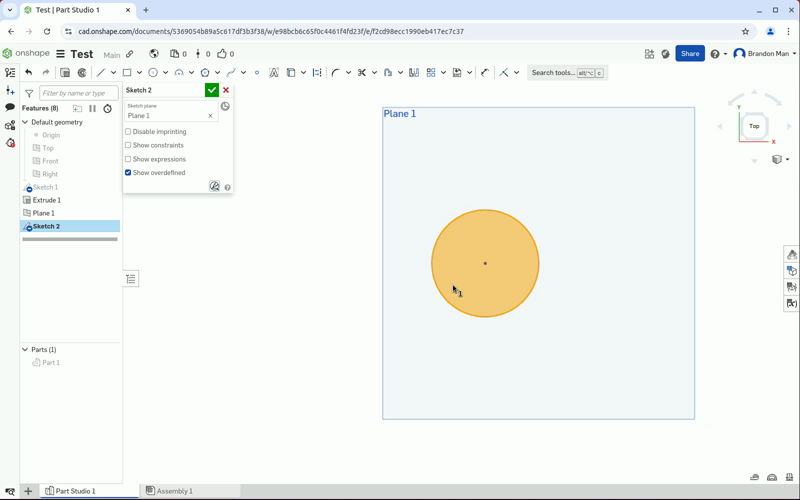
scroll(-6)
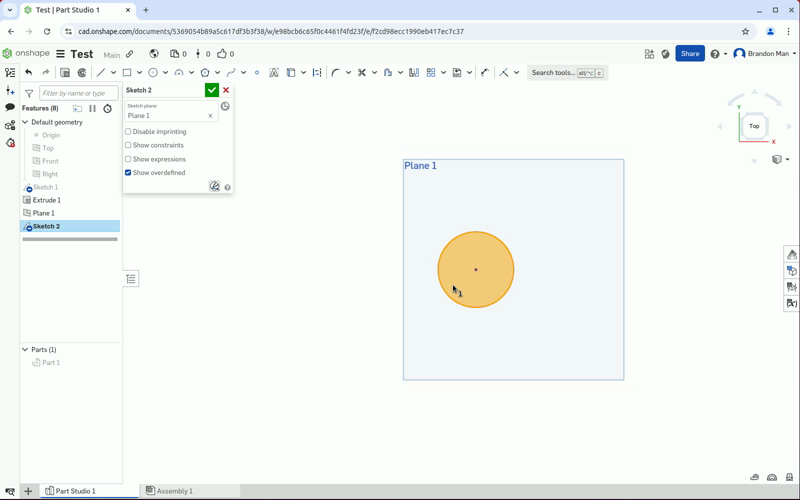
scroll(-6)
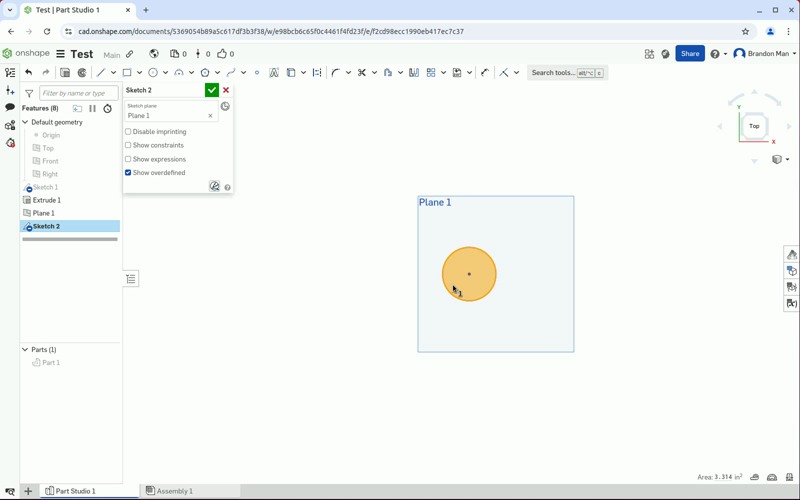
scroll(-6)
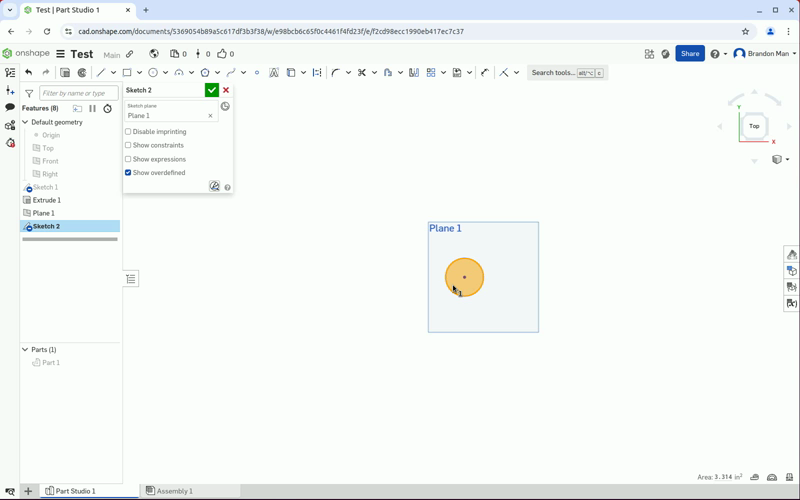
scroll(-6)
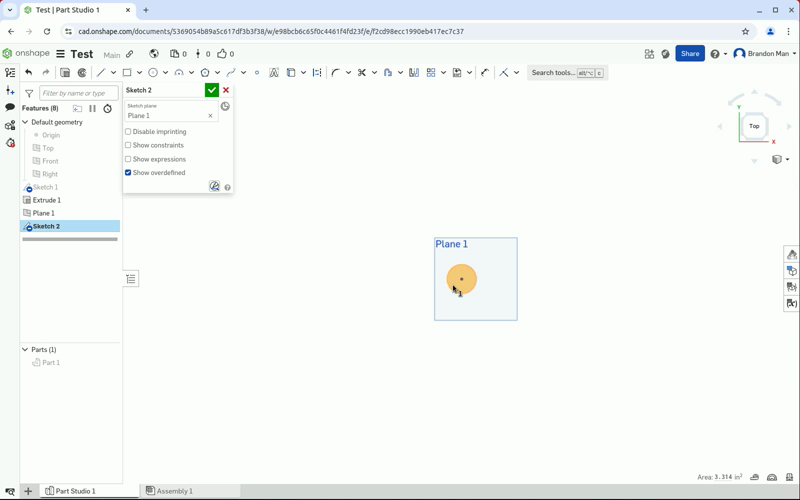
scroll(-6)
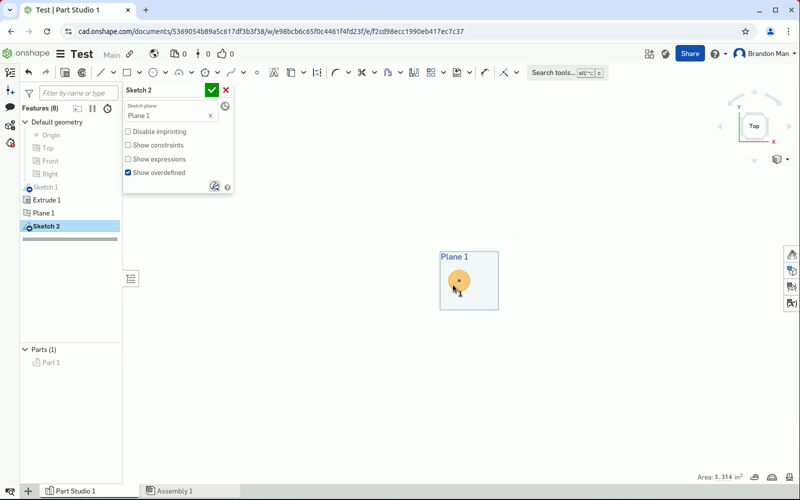
scroll(-6)
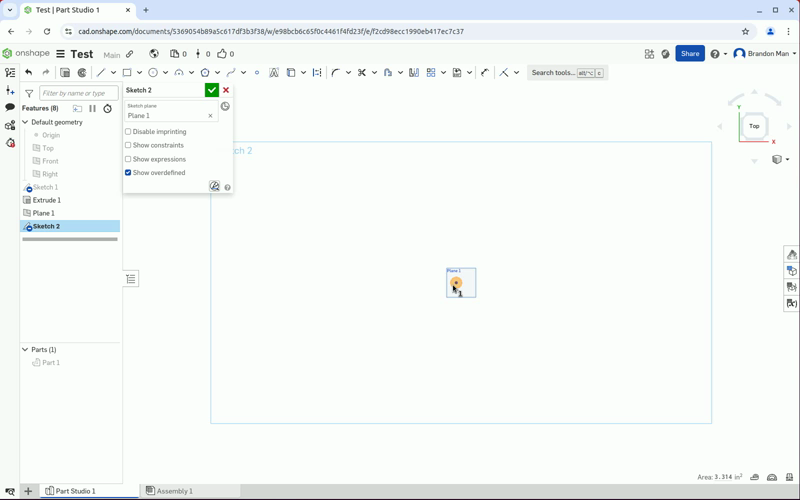
mouse_move(73, 352)
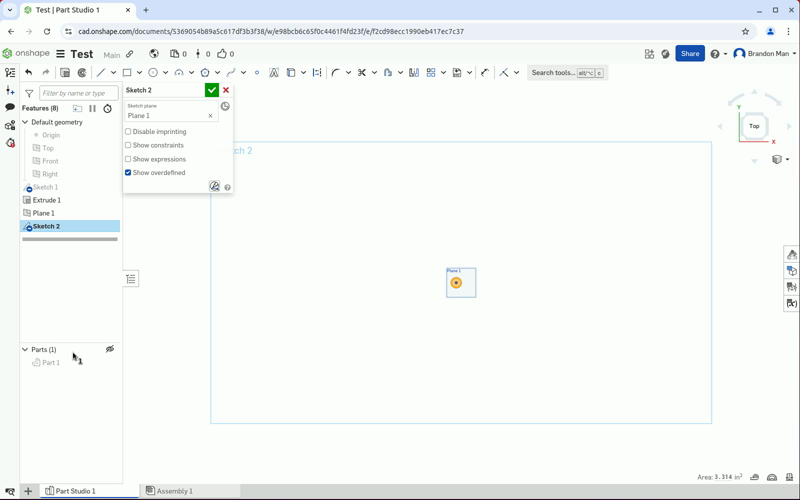
key(shift+y)
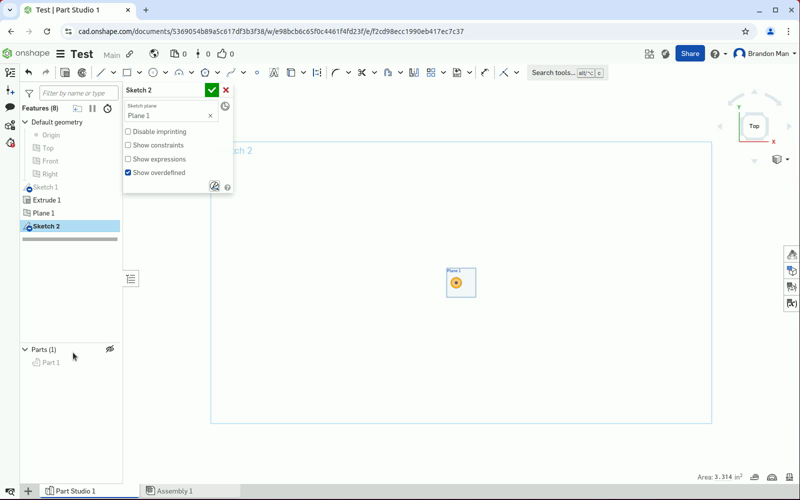
key(shift+e)
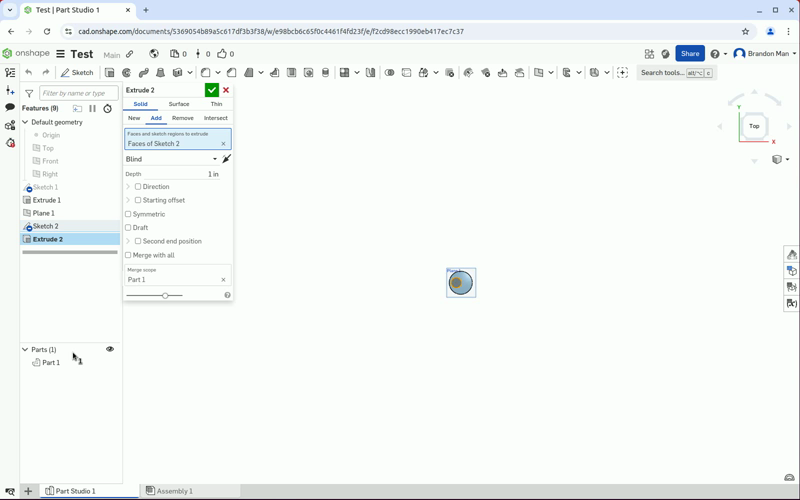
mouse_move(143, 106)
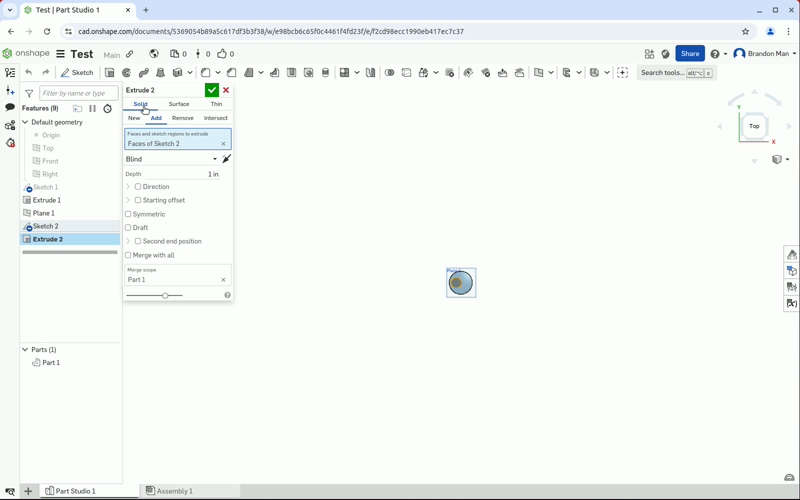
click(143, 106)
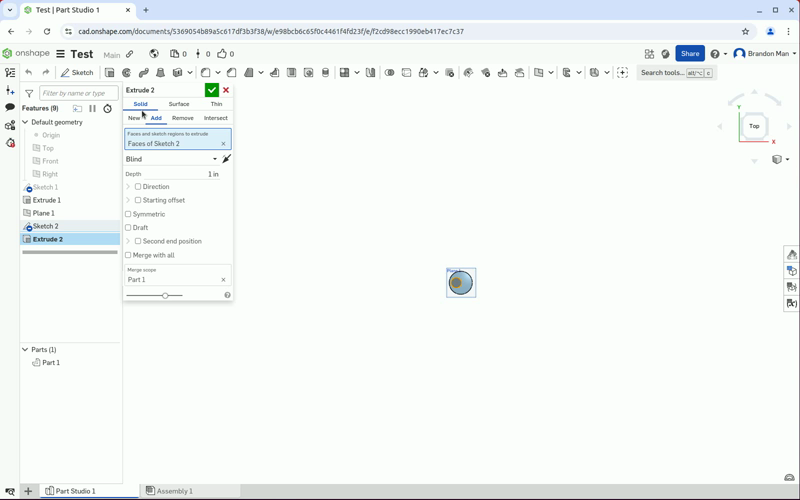
mouse_move(137, 120)
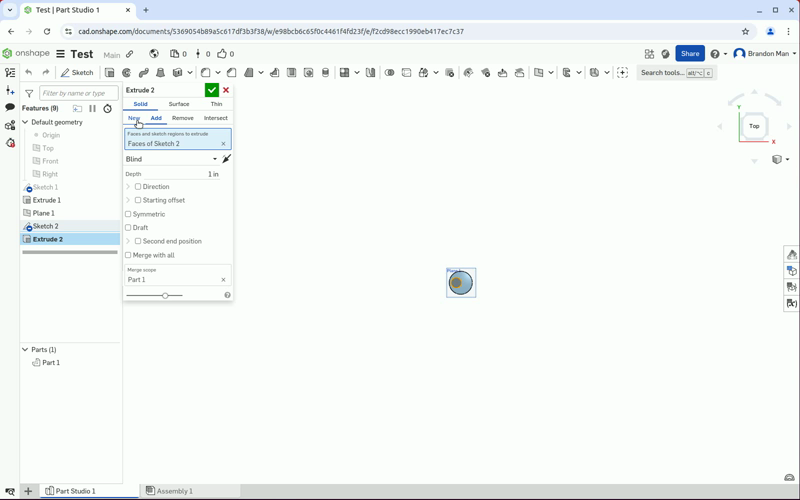
click(137, 120)
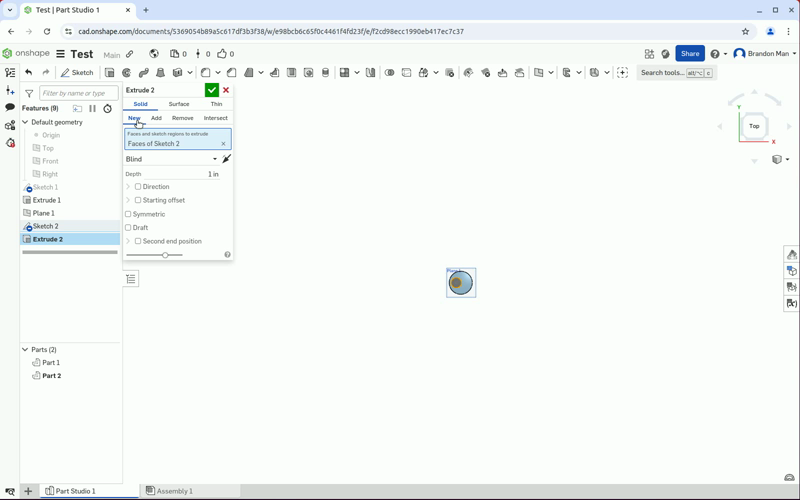
key(tab, 4)
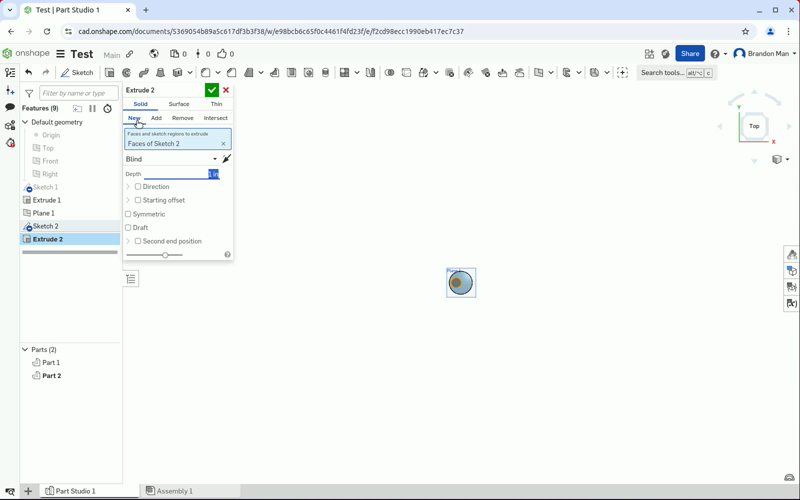
text(11.554)
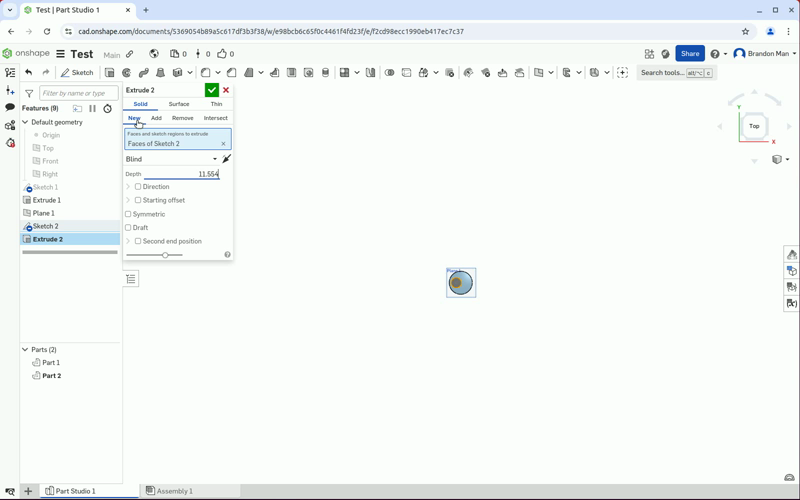
key(enter)
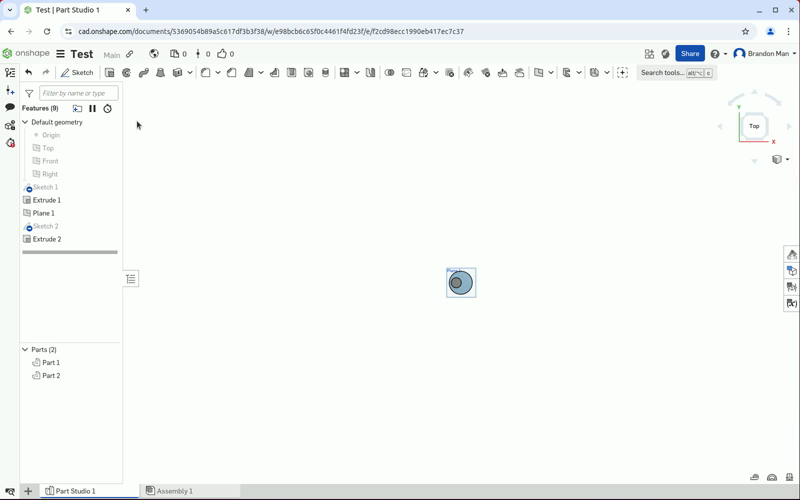
key(shift+h)
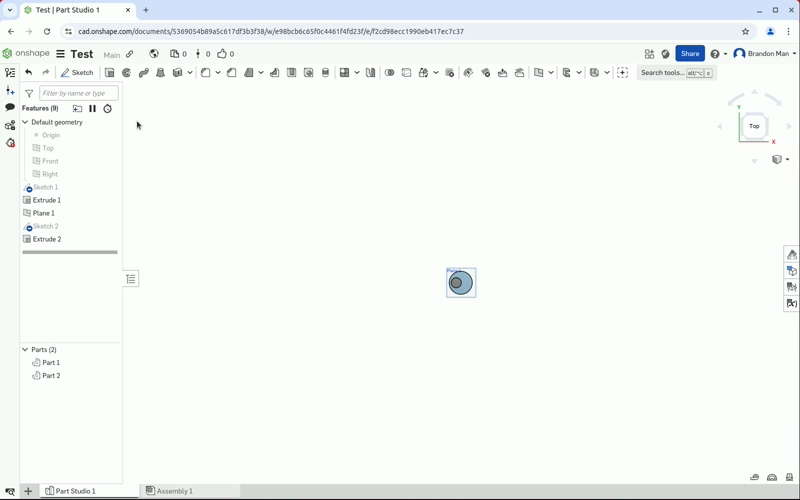
key(shift+h)
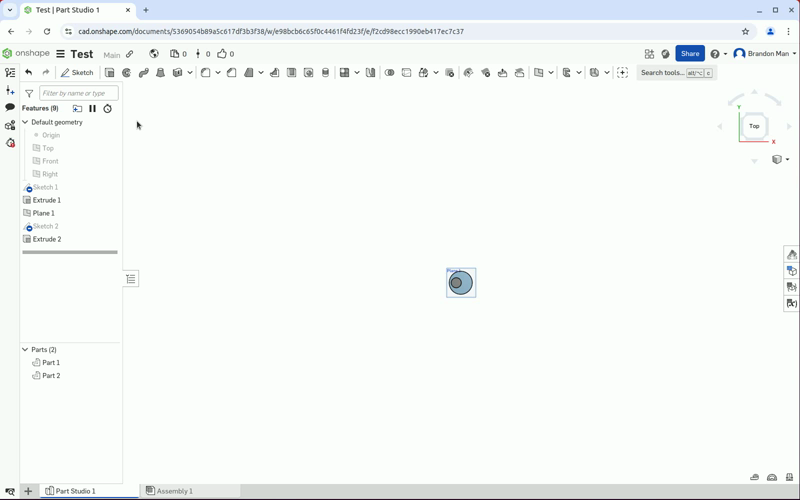
mouse_move(73, 189)
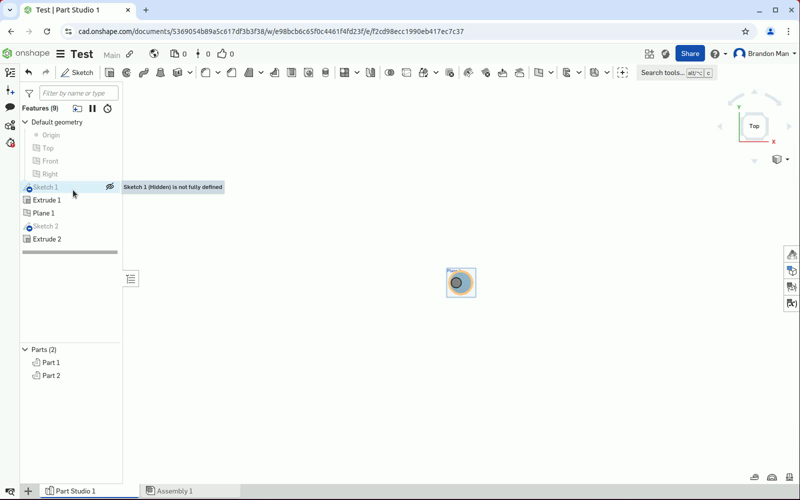
click(73, 189)
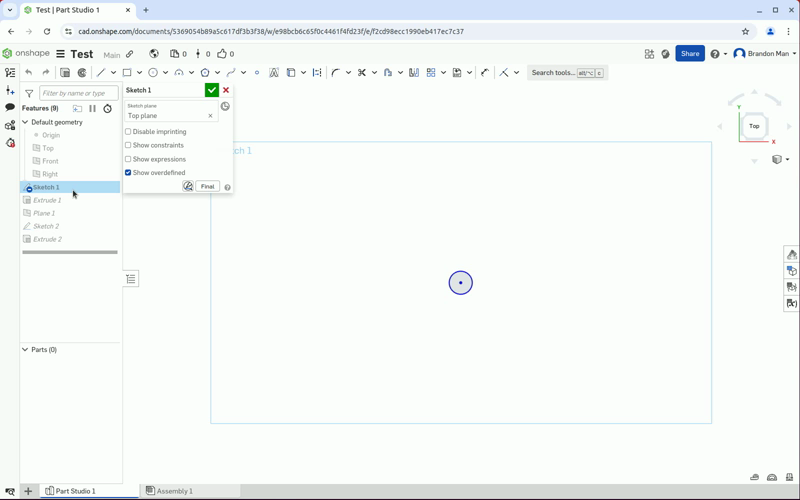
mouse_move(229, 92)
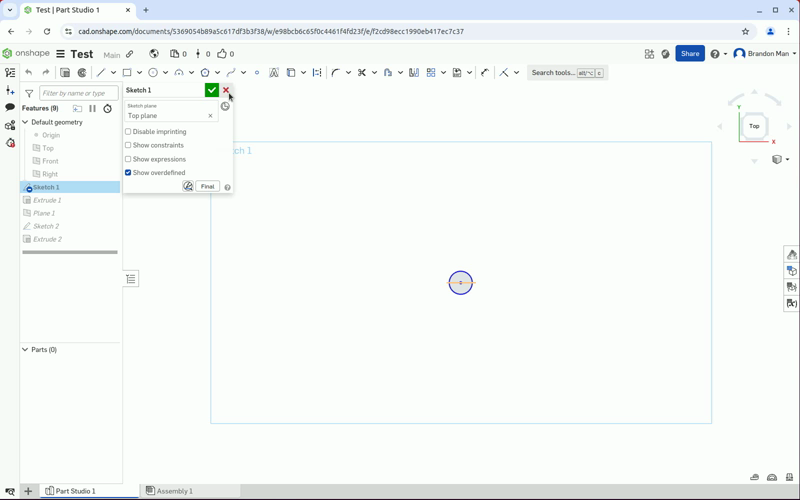
click(229, 92)
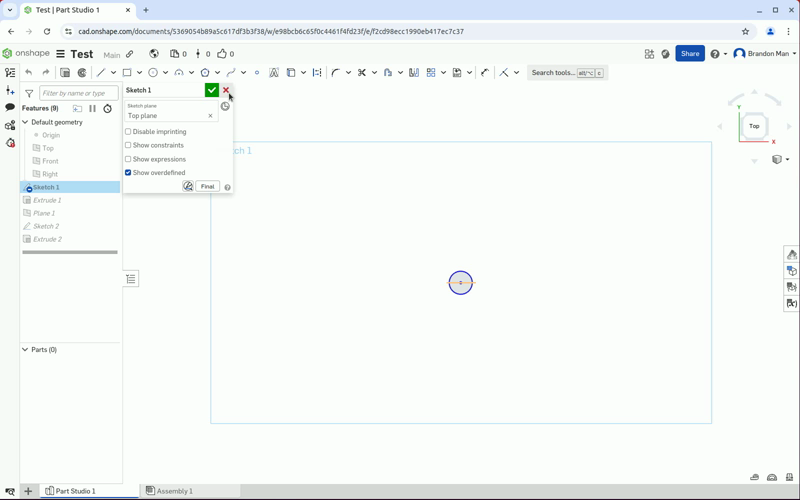
key(shift+s)
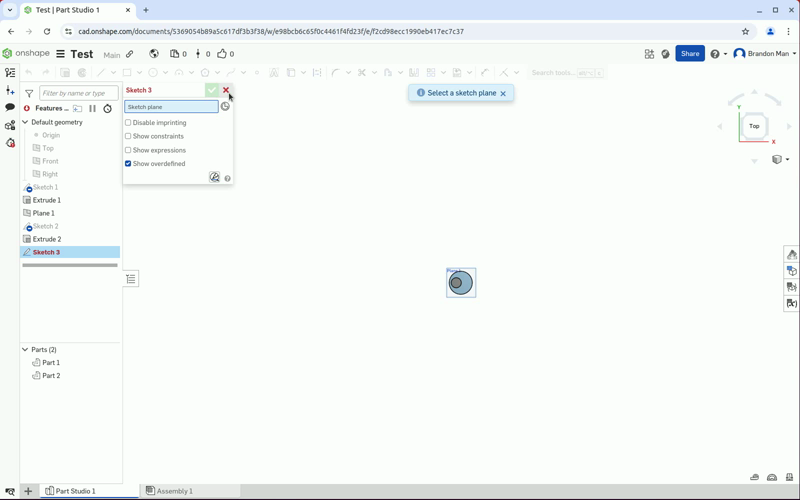
mouse_move(73, 215)
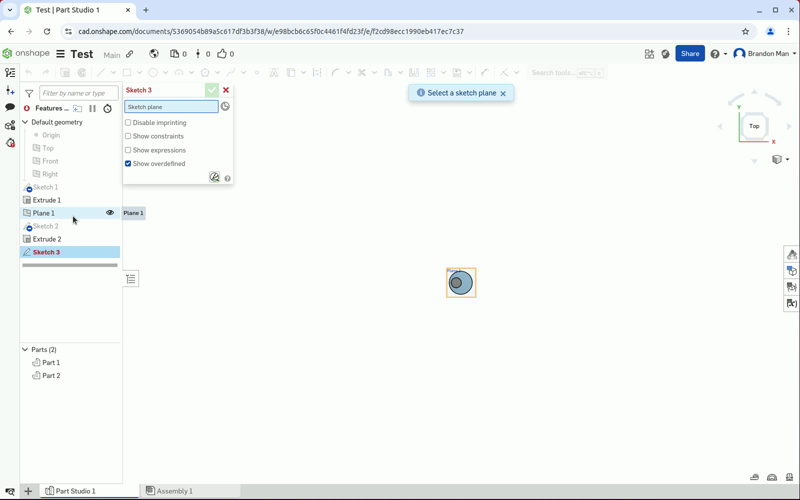
click(73, 215)
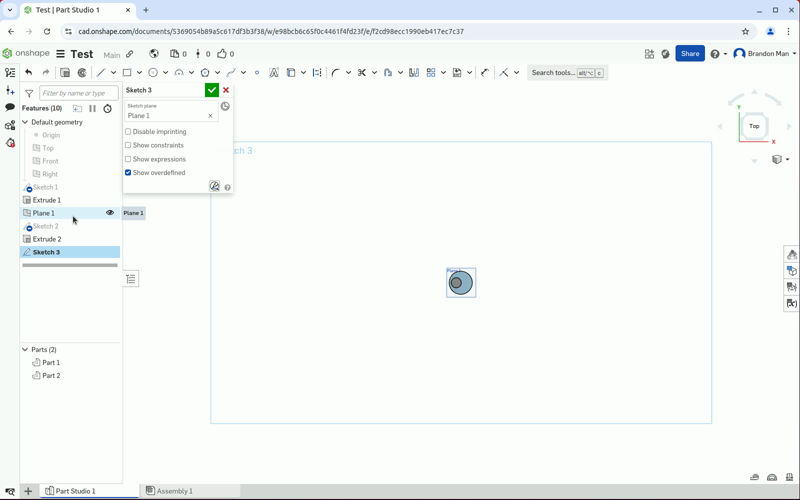
mouse_move(73, 352)
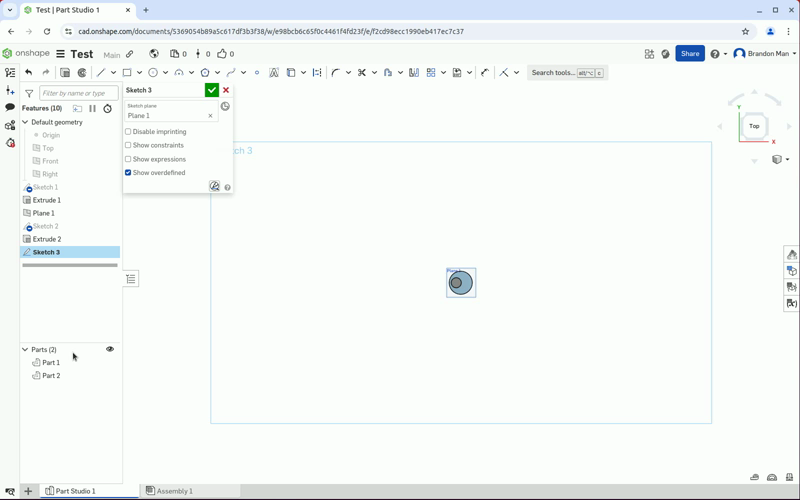
key(y)
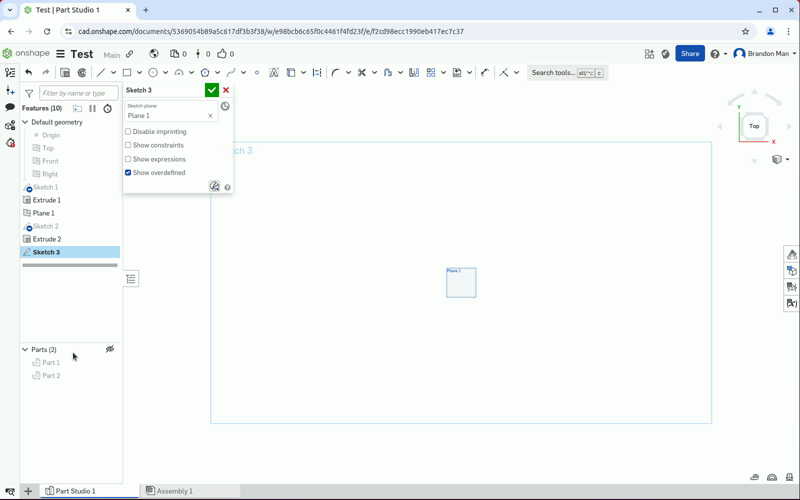
key(c)
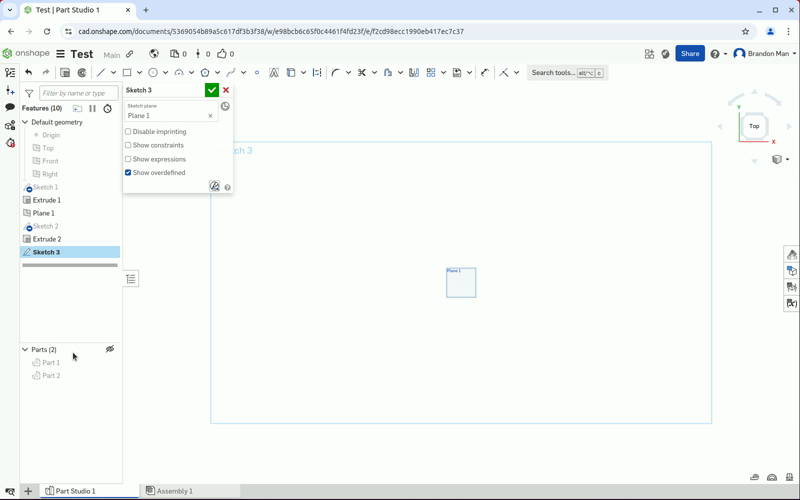
key_down(shift)
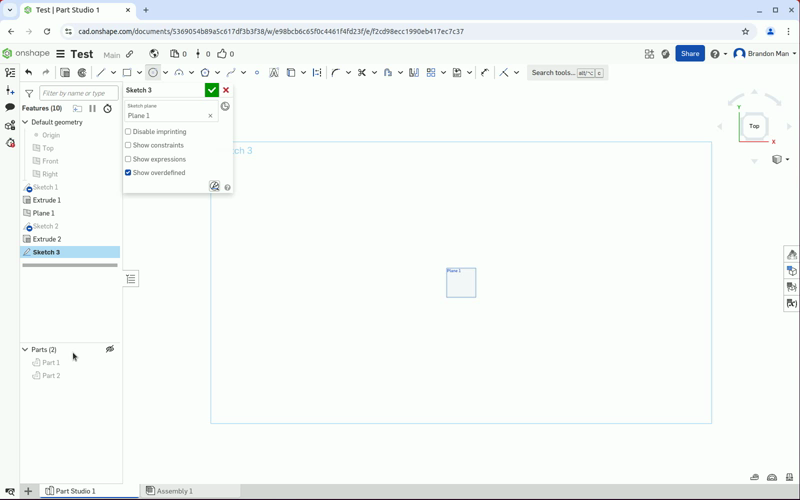
mouse_move(466, 282)
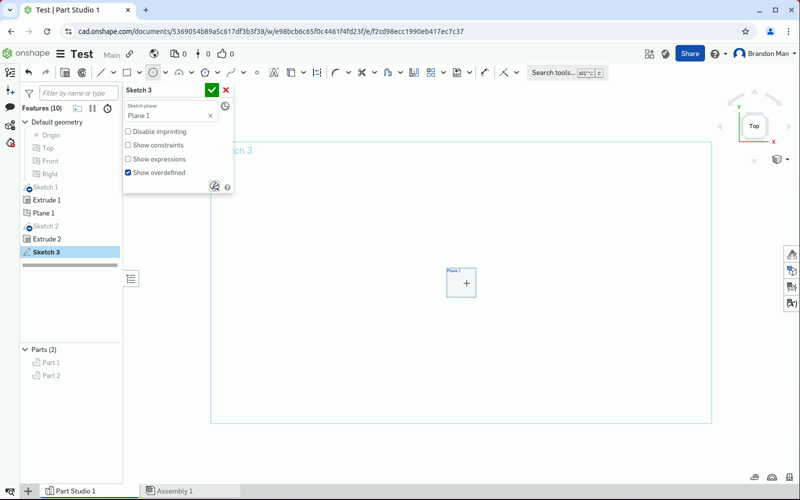
click(466, 282)
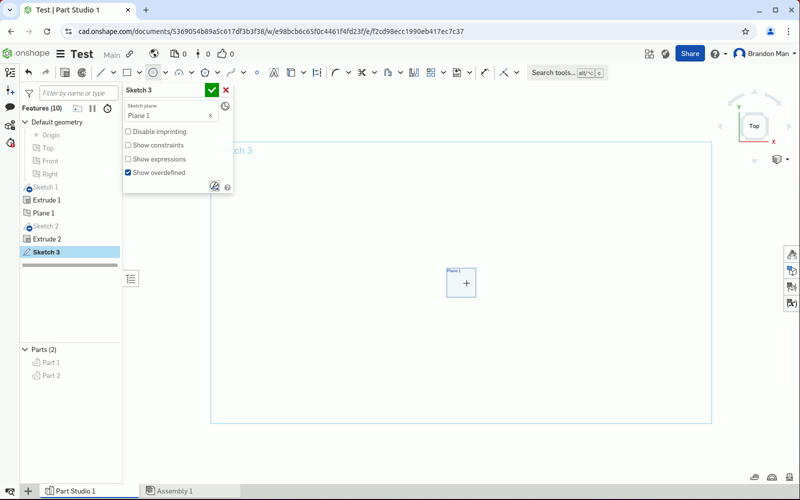
key_up(shift)
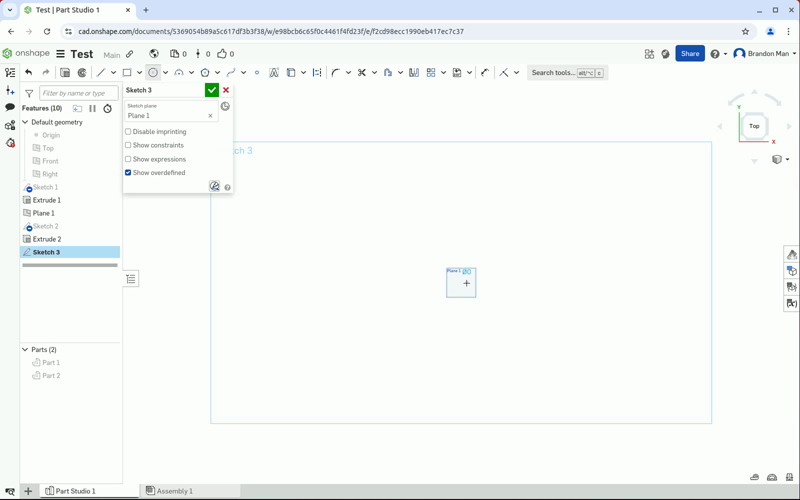
mouse_move(471, 282)
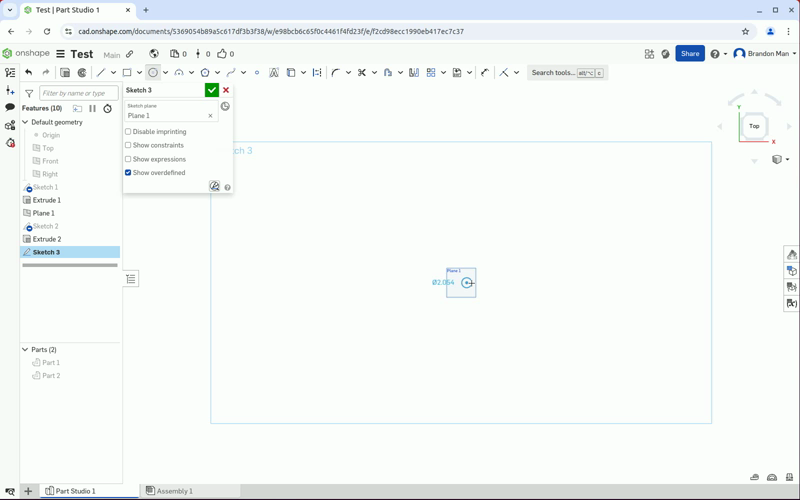
click(471, 282)
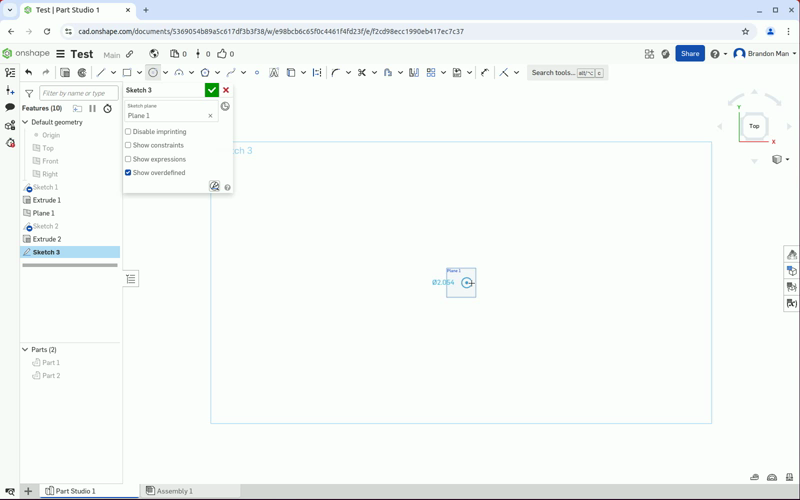
key(esc)
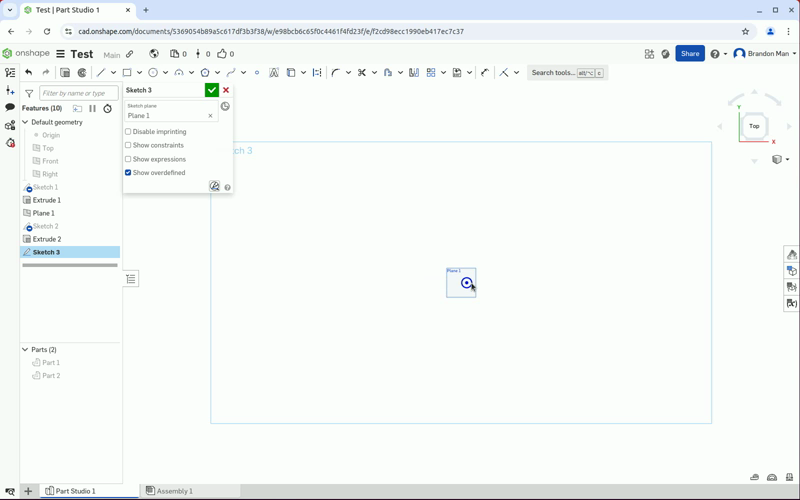
mouse_move(466, 278)
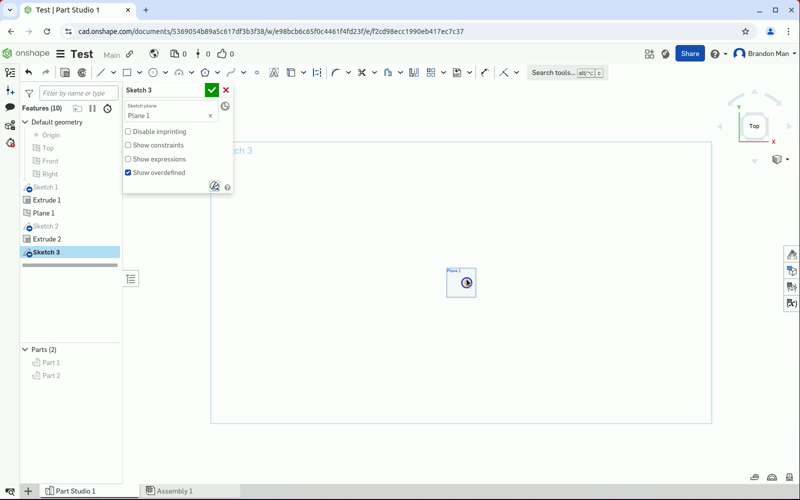
scroll(6)
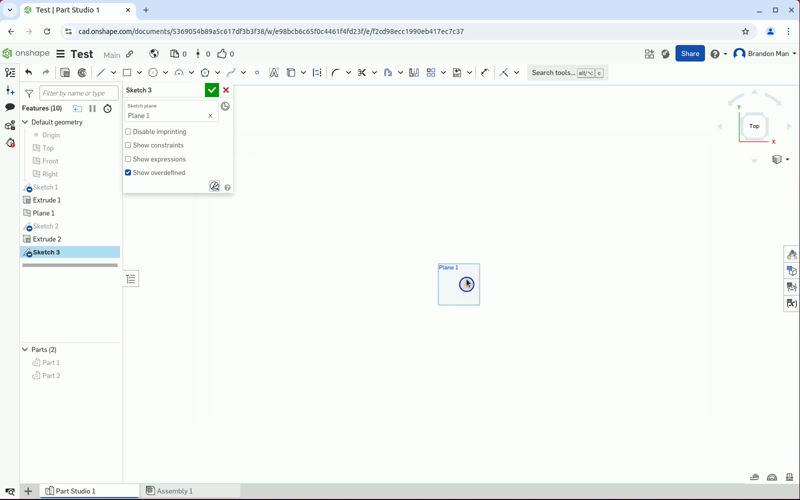
scroll(6)
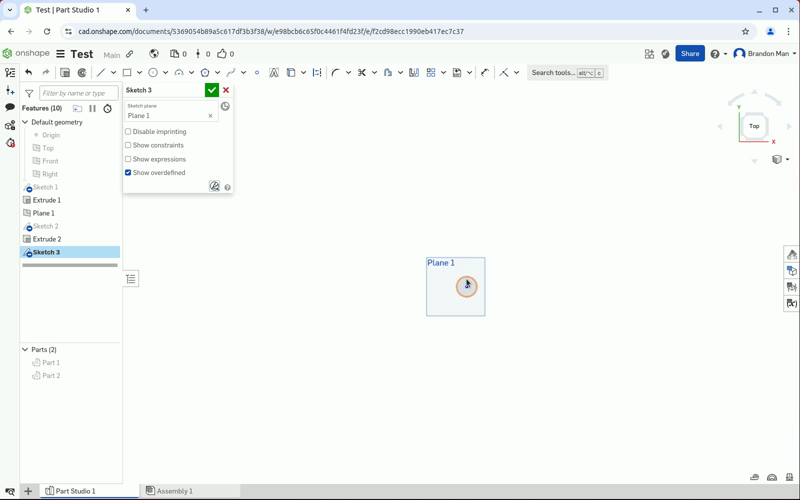
scroll(6)
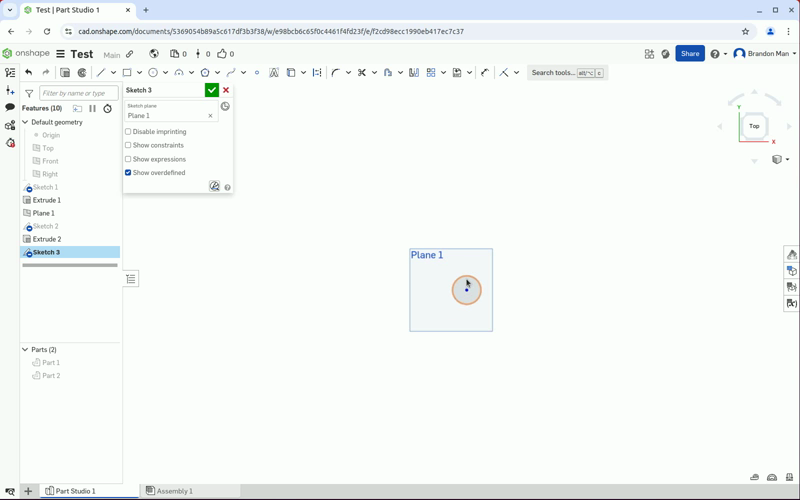
scroll(6)
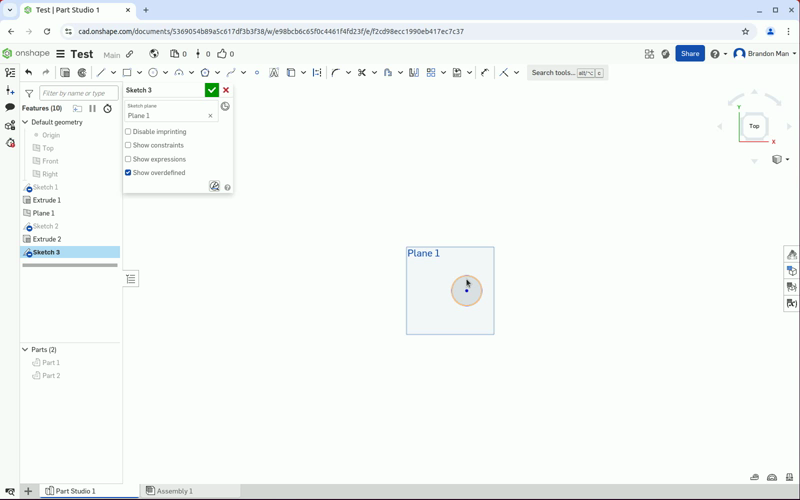
scroll(6)
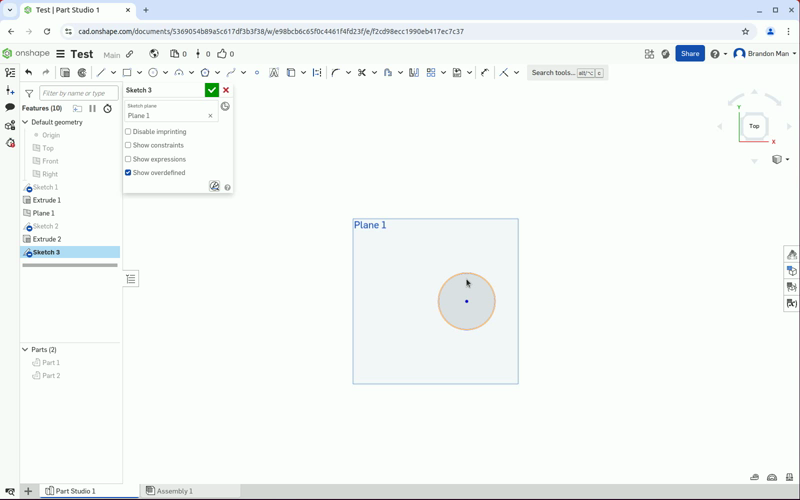
scroll(6)
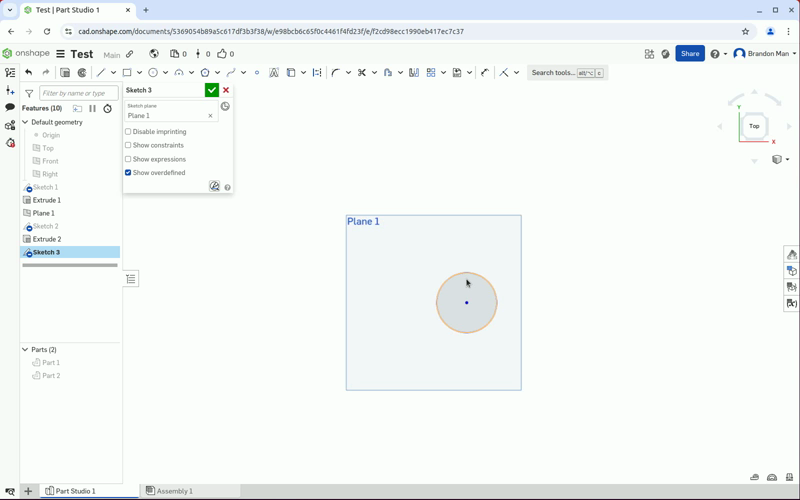
scroll(6)
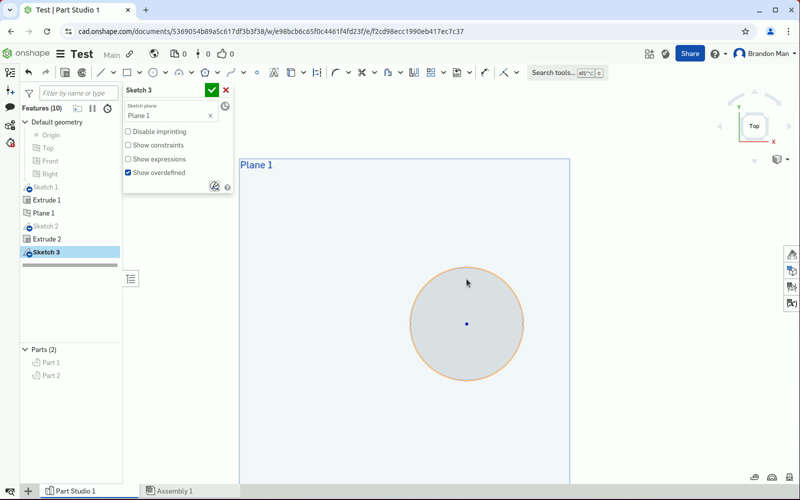
click(466, 278)
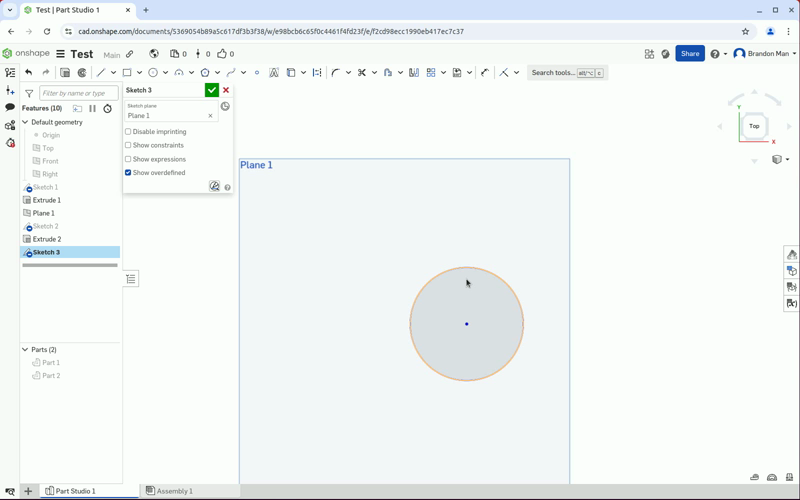
scroll(-6)
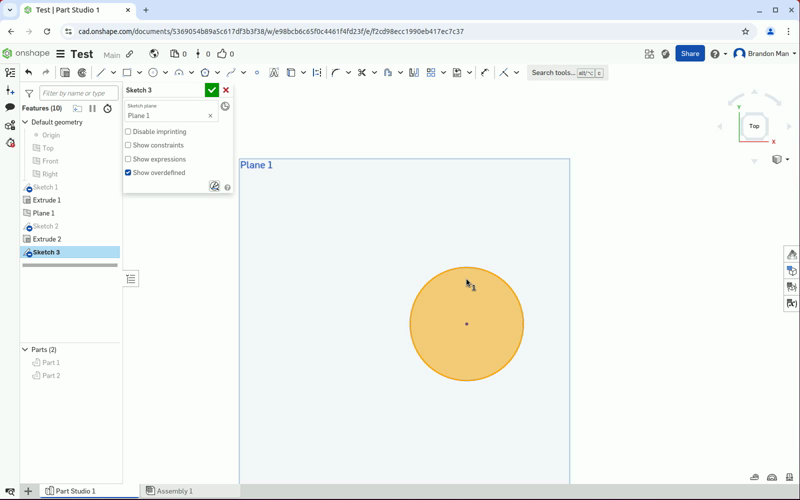
scroll(-6)
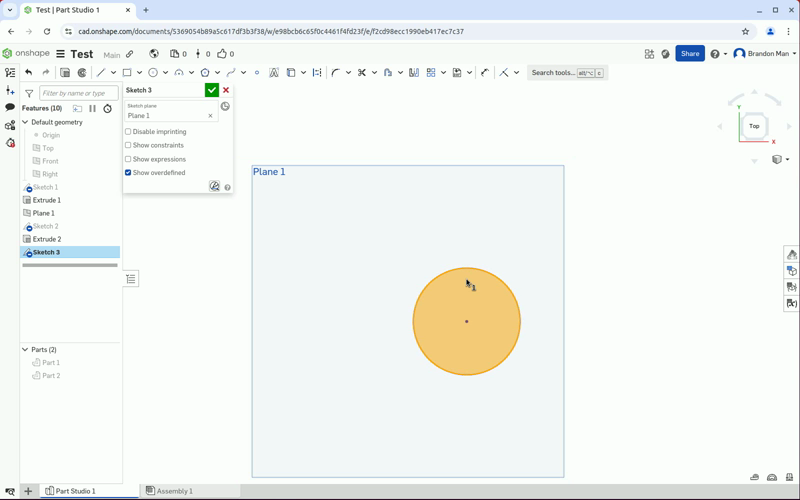
scroll(-6)
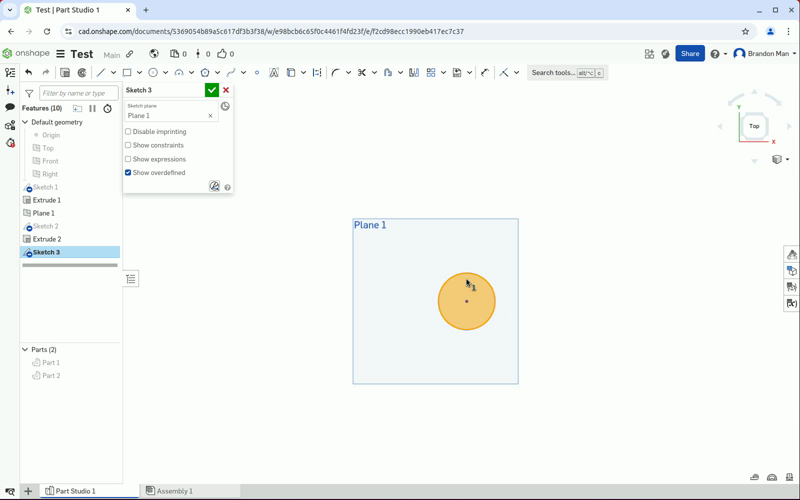
scroll(-6)
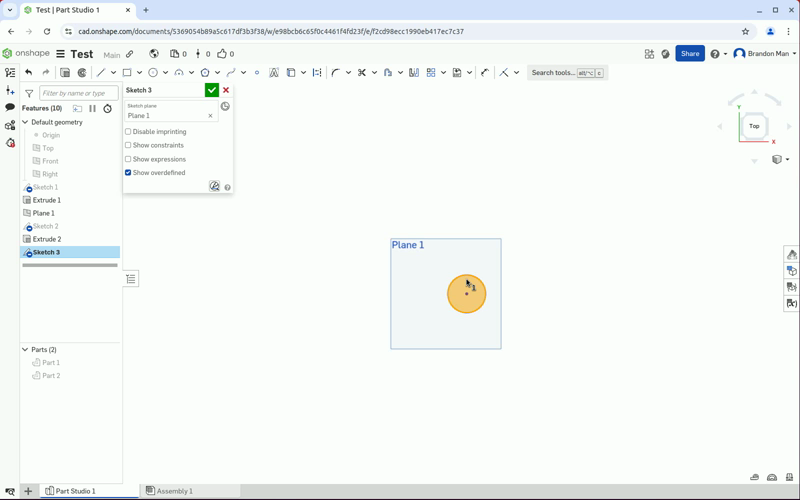
scroll(-6)
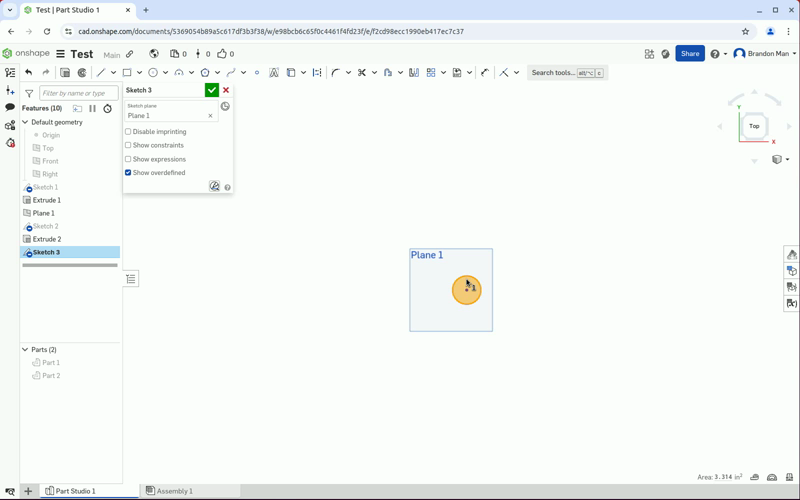
scroll(-6)
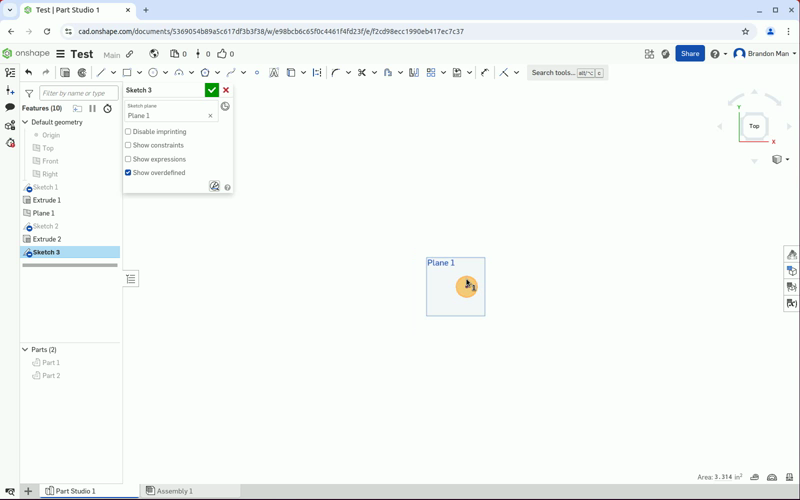
scroll(-6)
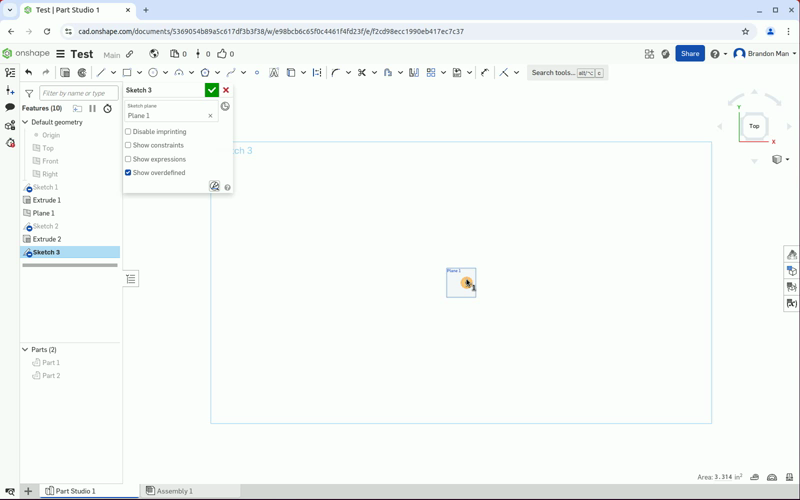
mouse_move(73, 352)
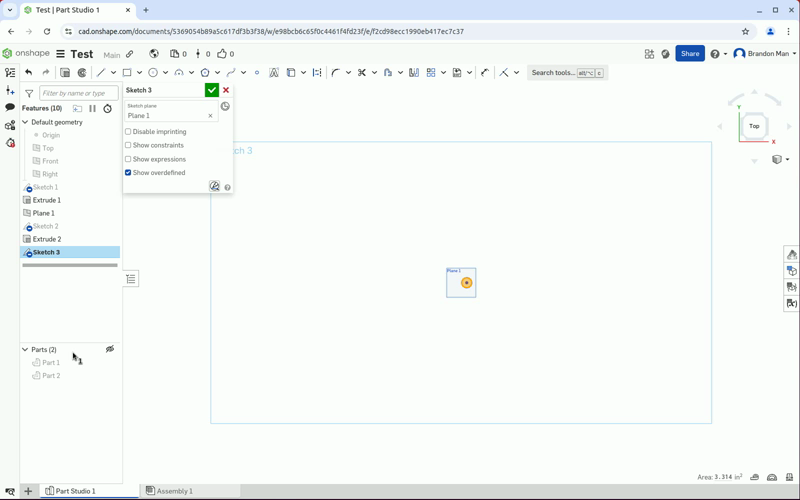
key(shift+y)
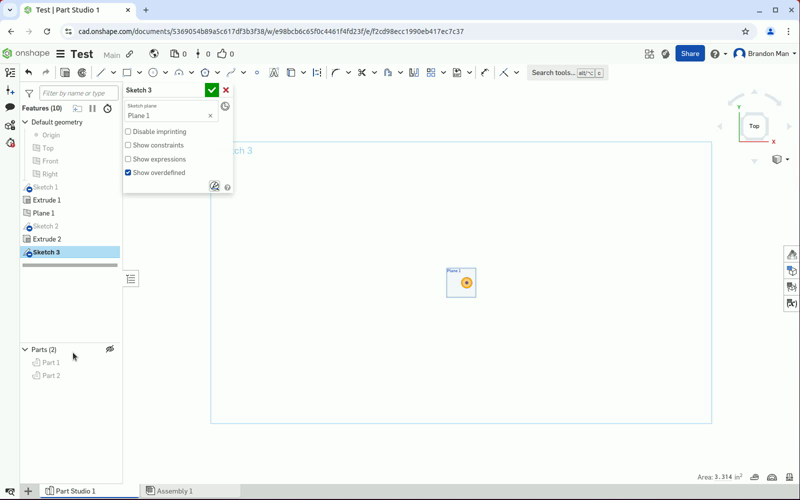
key(shift+e)
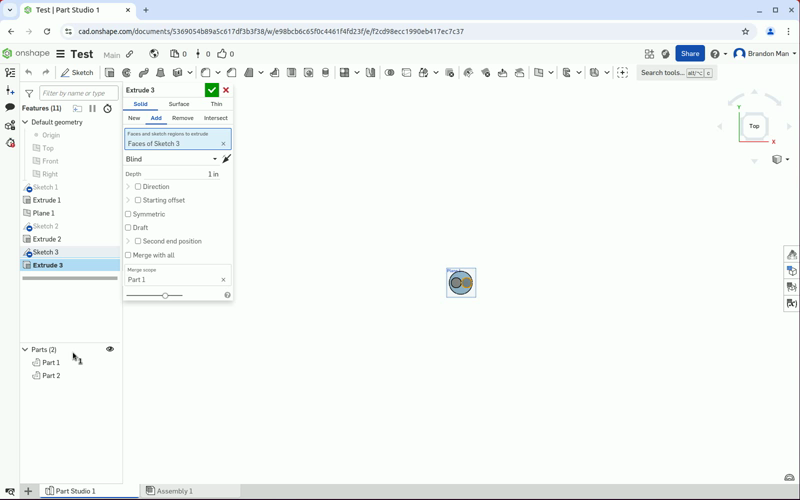
mouse_move(143, 106)
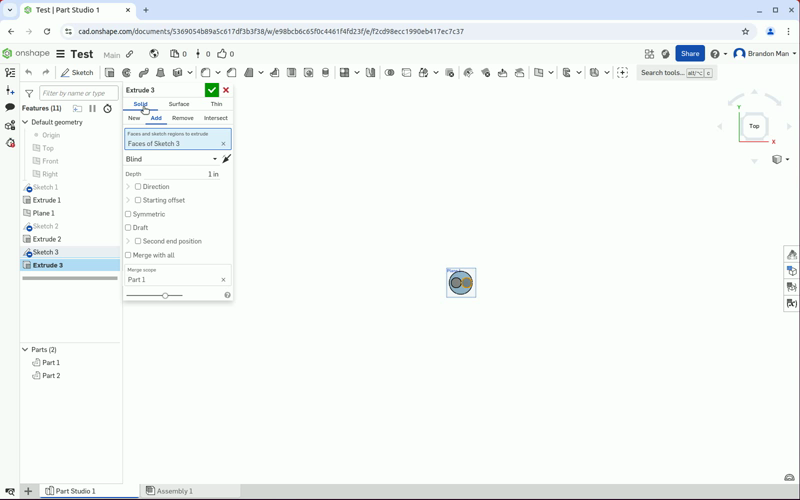
click(143, 106)
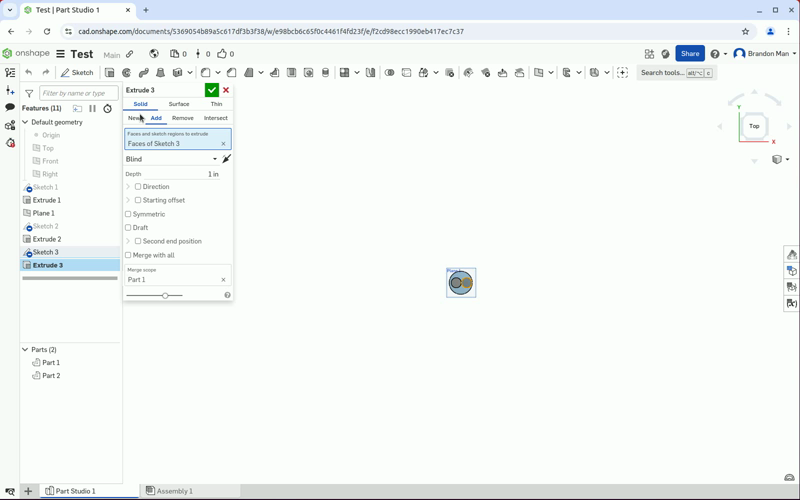
mouse_move(137, 120)
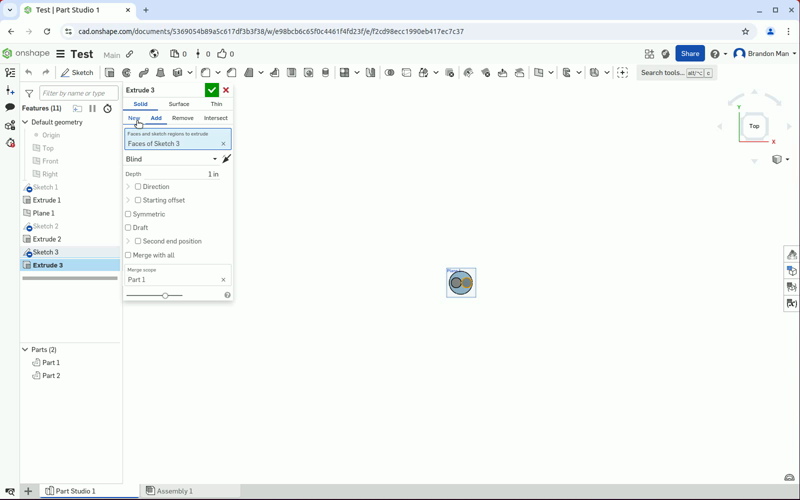
click(137, 120)
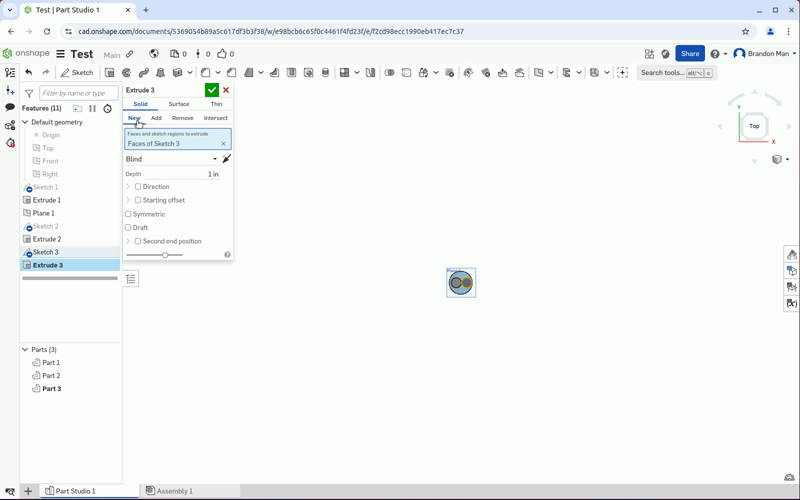
key(tab, 4)
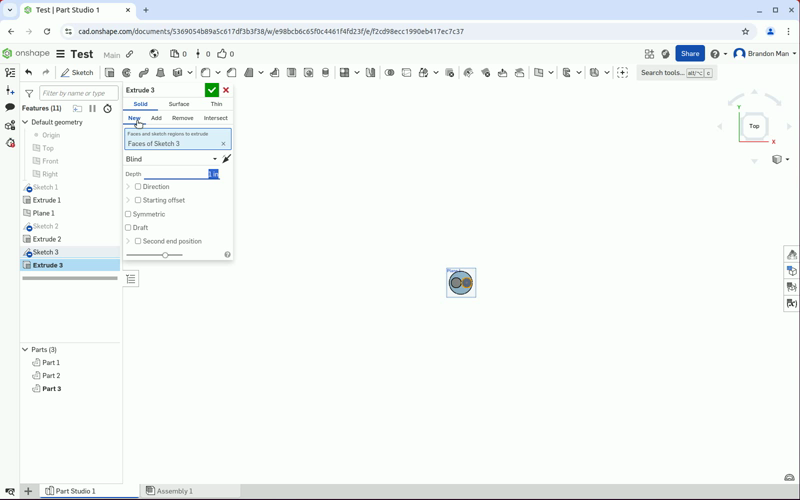
text(11.554)
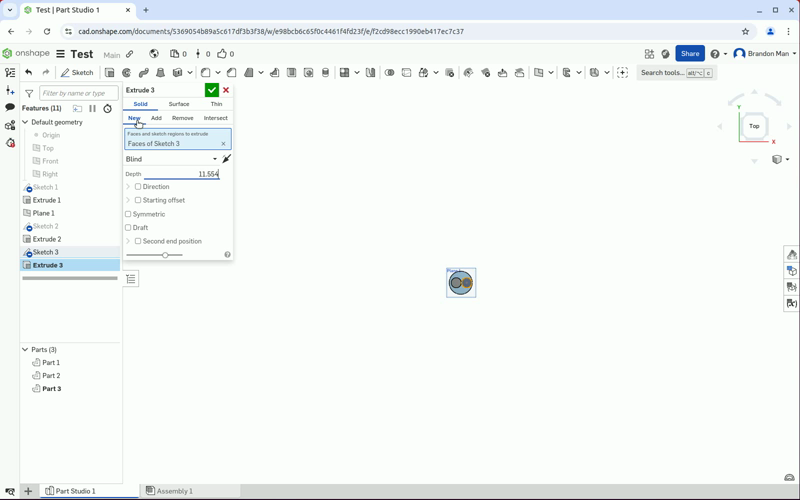
key(enter)
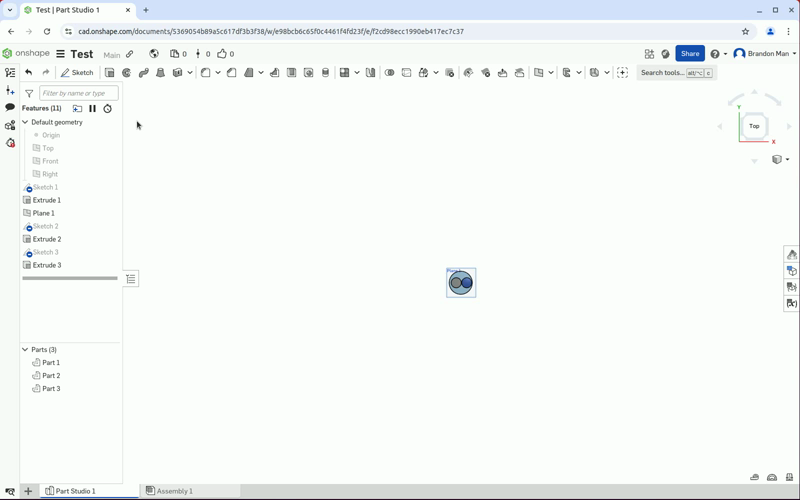
key(shift+h)
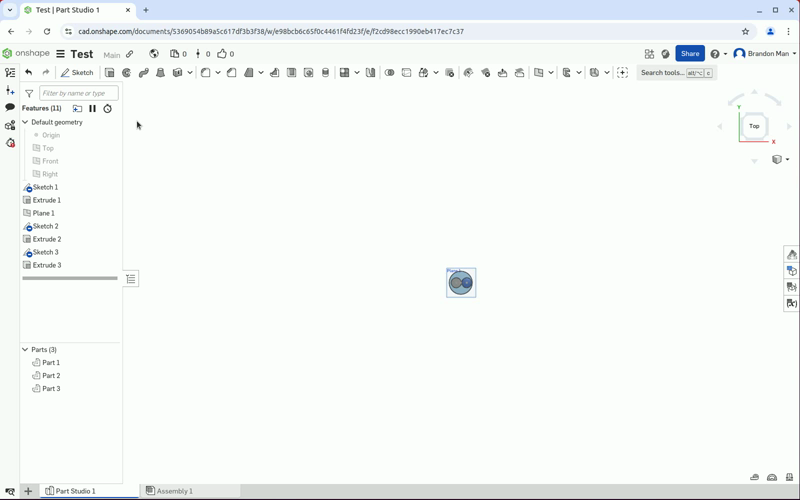
key(shift+h)
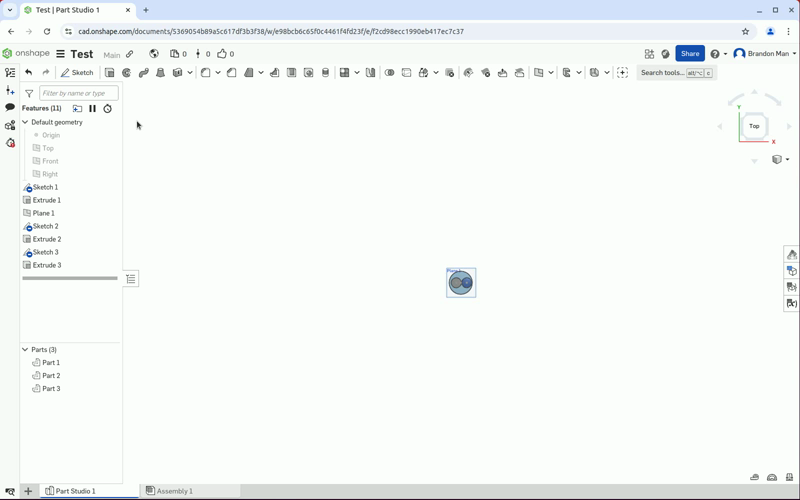
key(shift+7)
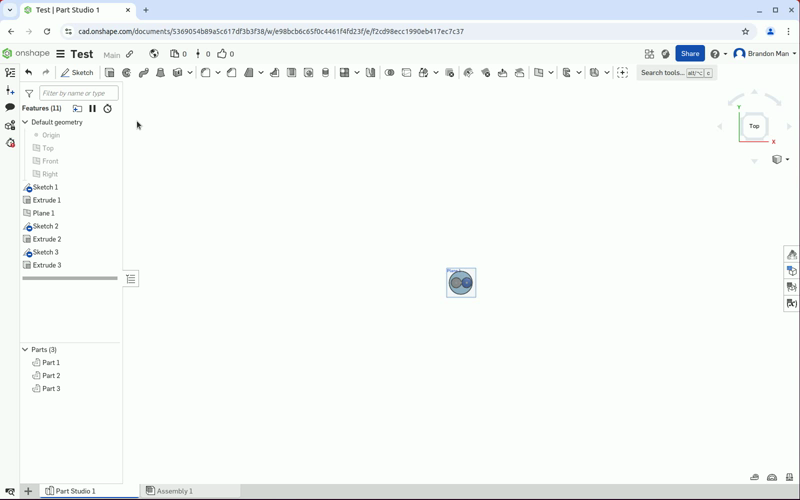
key(up, 3)
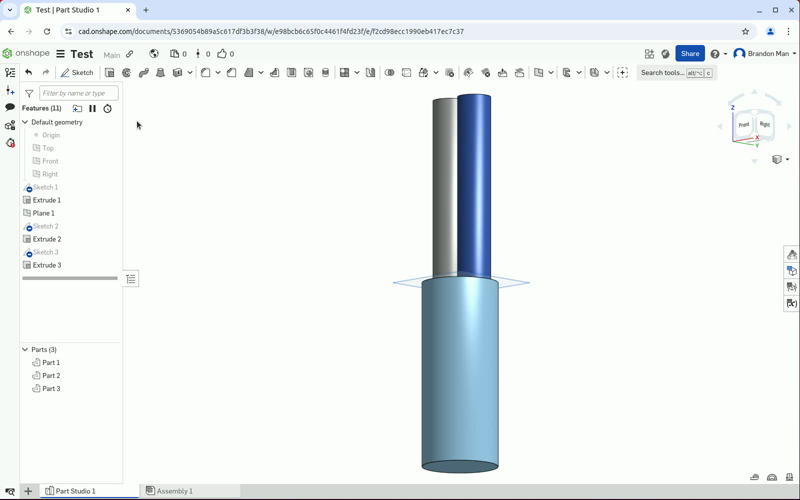
key(left, 3)
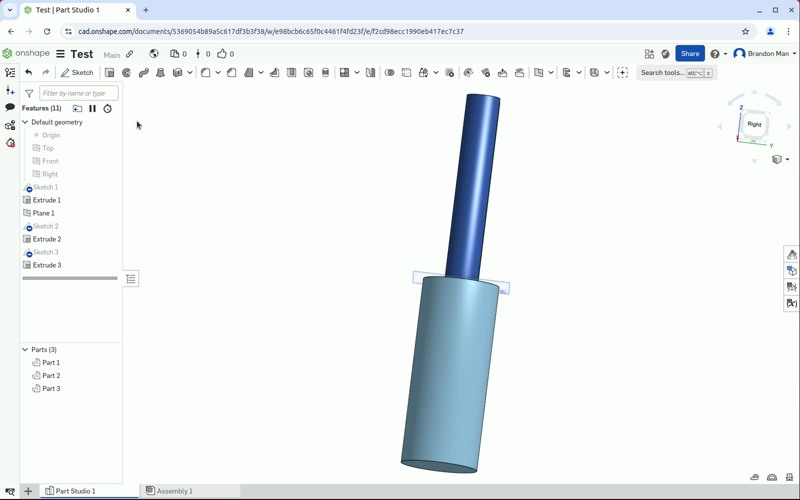
key(right, 3)
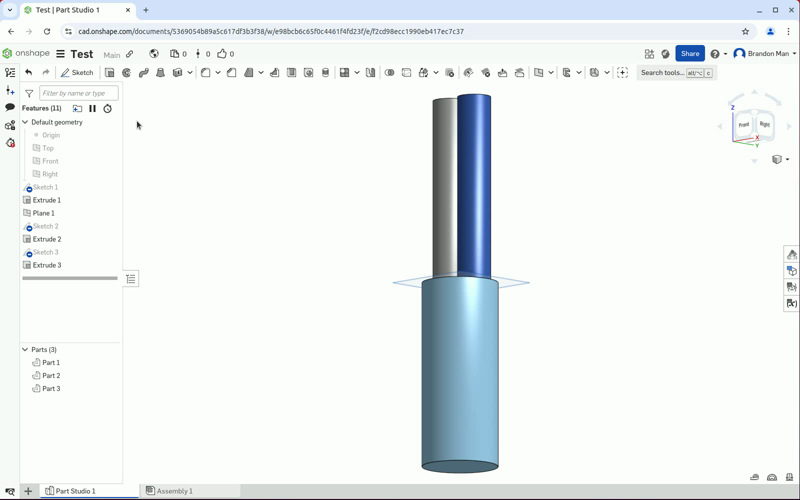
key(down, 3)
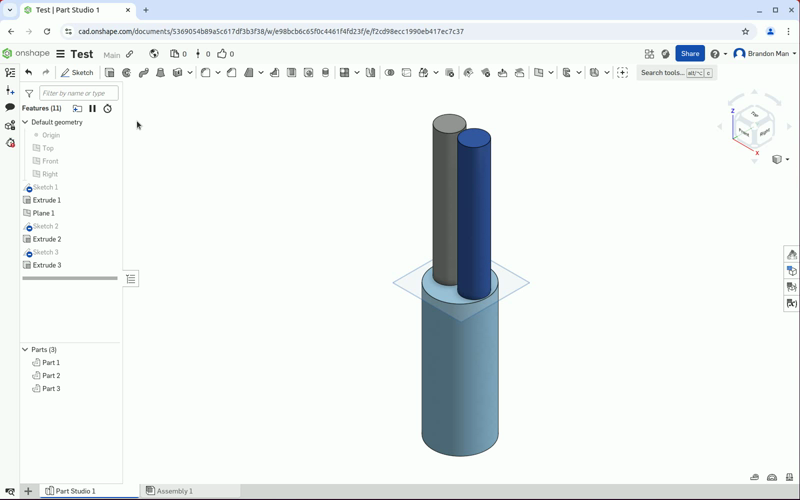
mouse_move(73, 189)
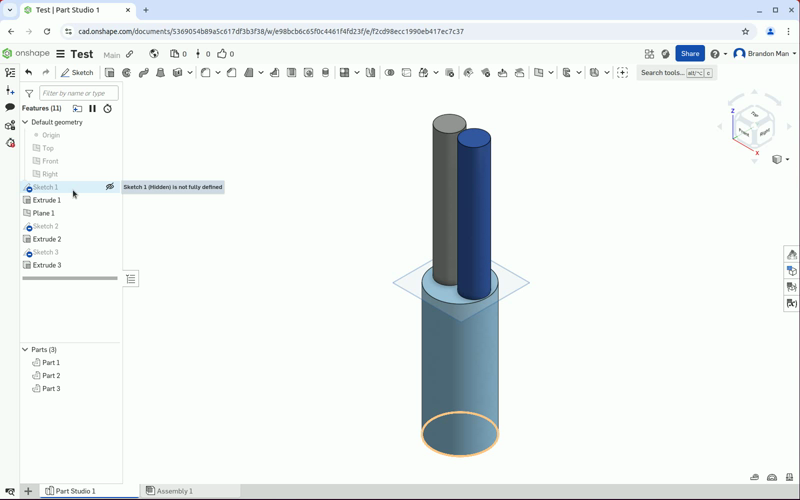
click(73, 189)